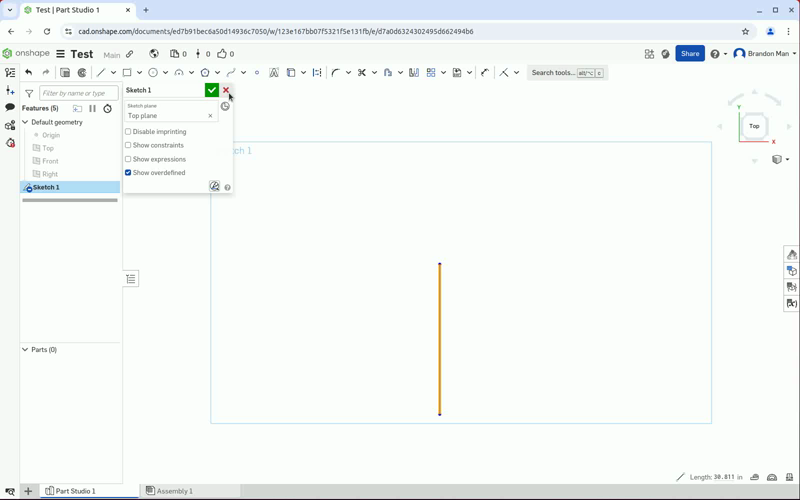
key(shift+h)
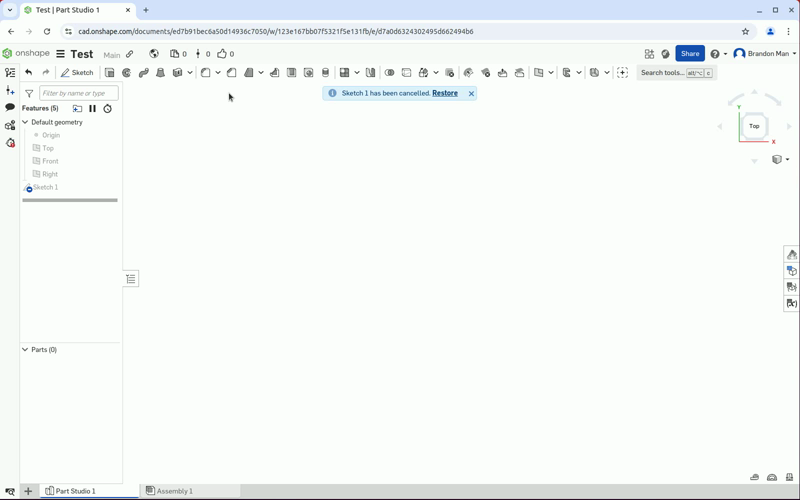
mouse_move(73, 352)
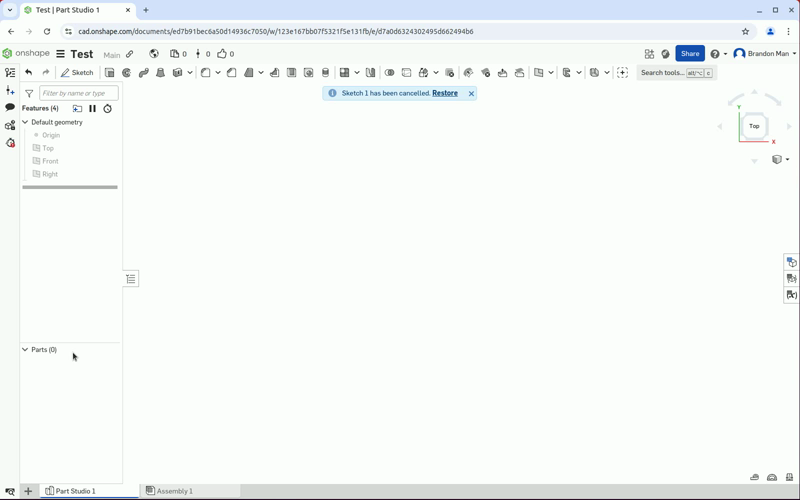
key(y)
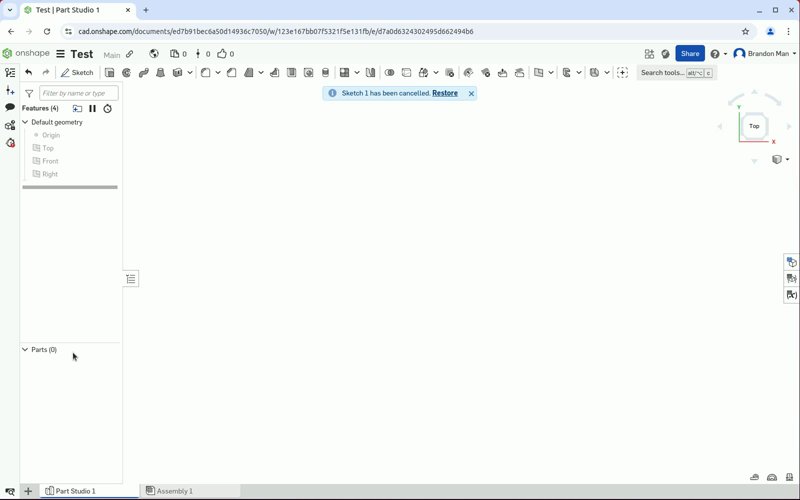
key(shift+p)
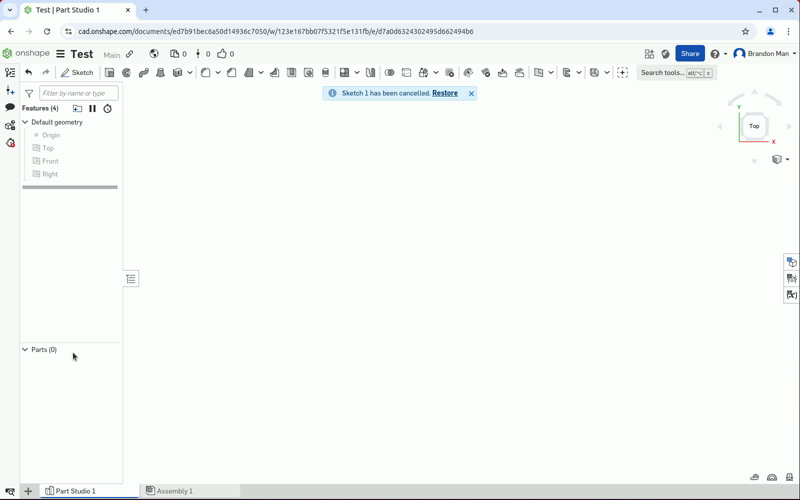
key(space)
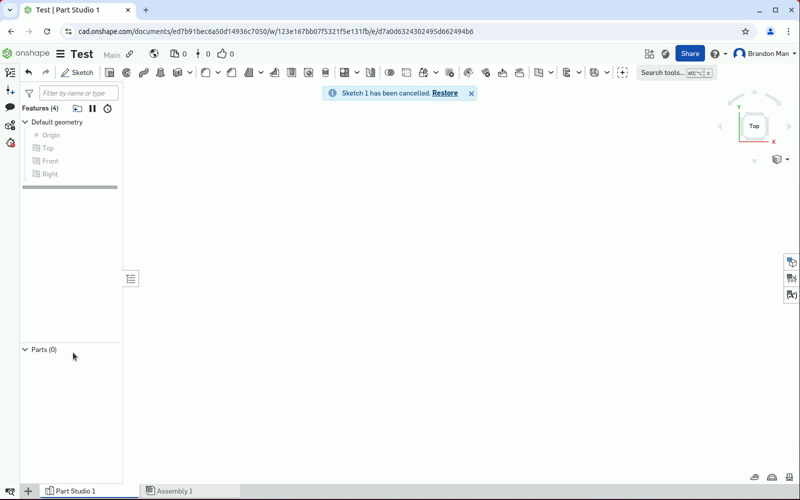
key_down(shift)
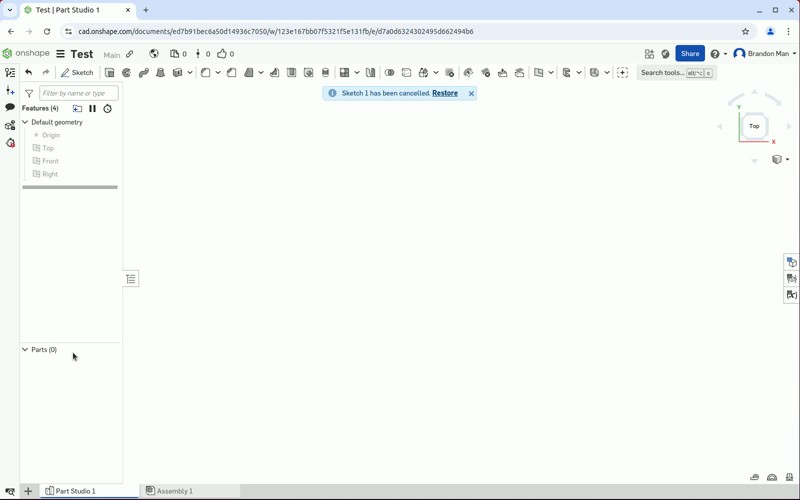
key(up)
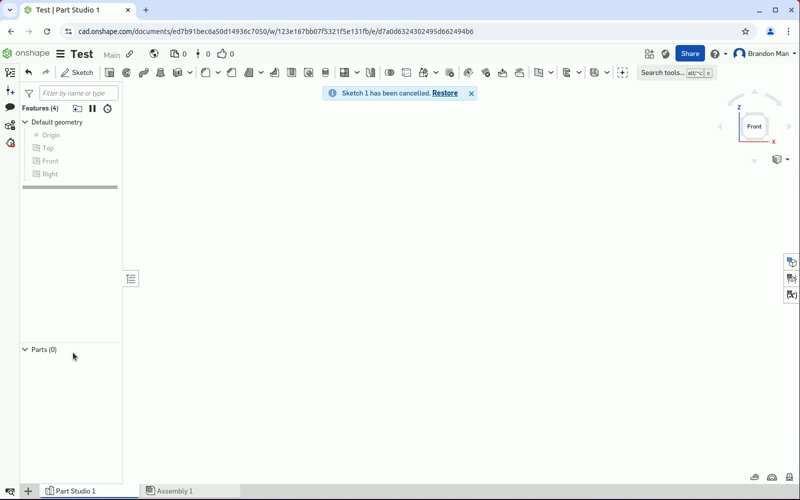
key_up(shift)
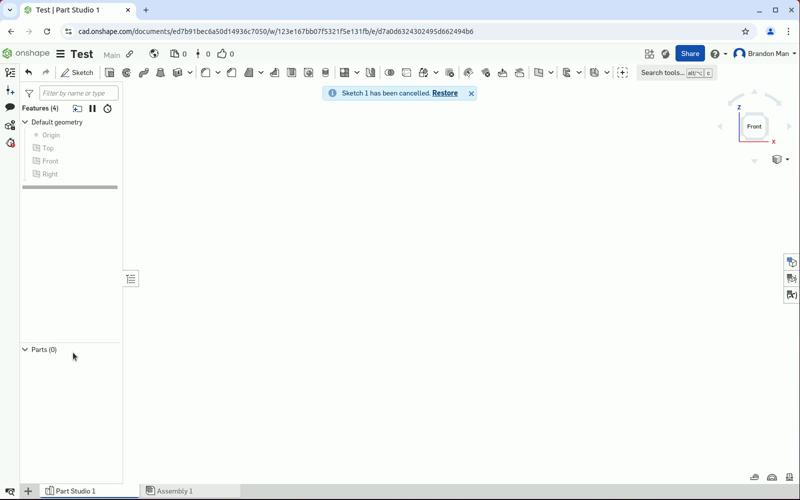
mouse_move(73, 352)
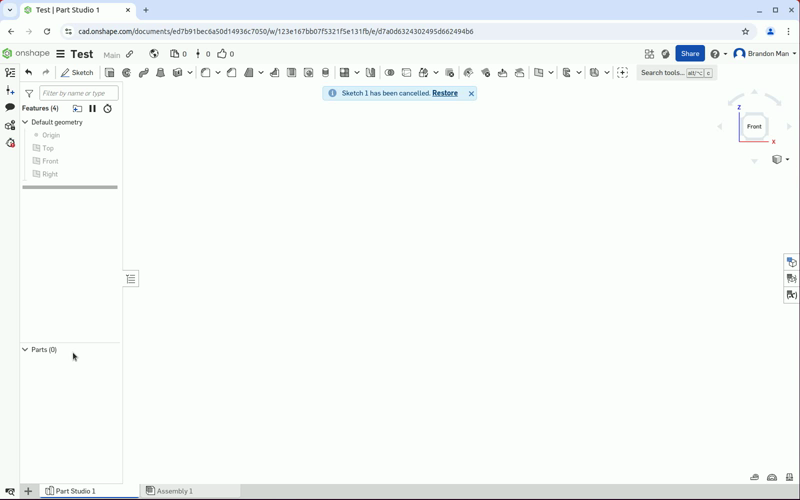
key(shift+y)
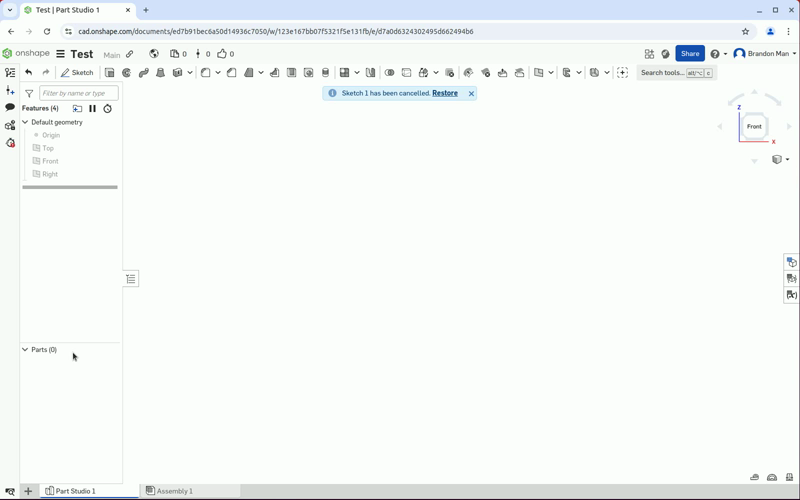
key(shift+s)
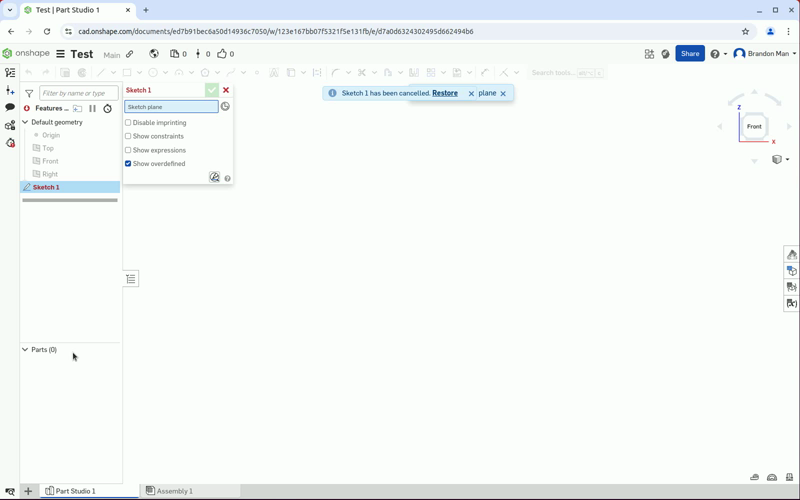
mouse_move(73, 163)
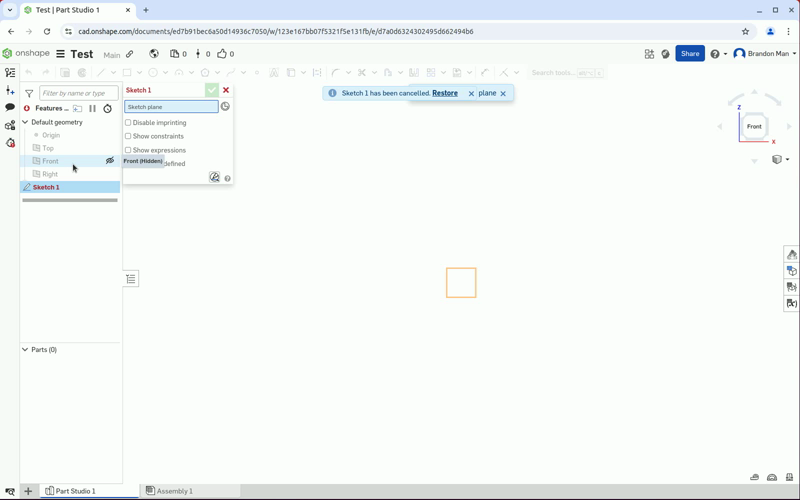
click(73, 163)
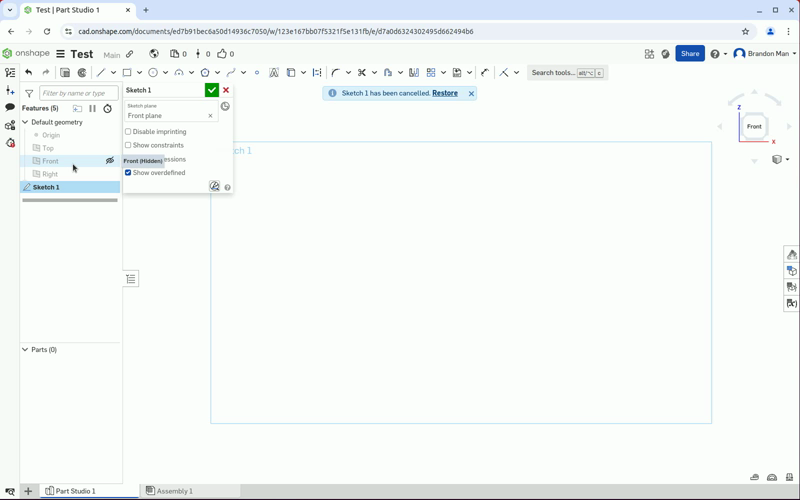
mouse_move(73, 352)
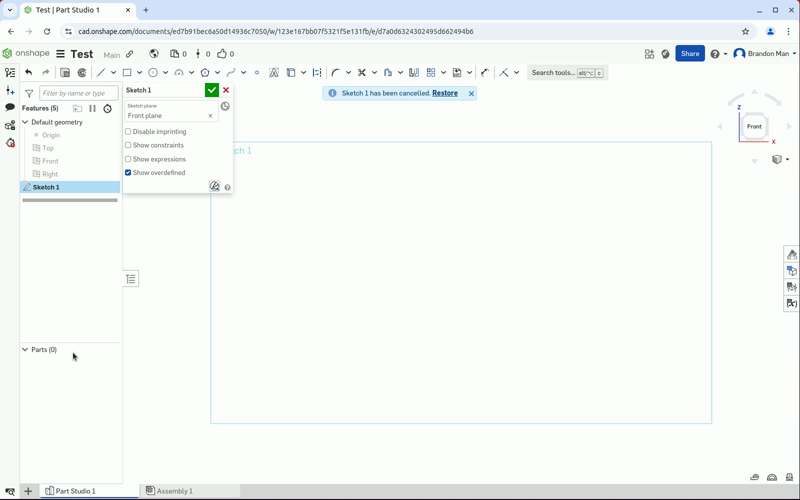
key(y)
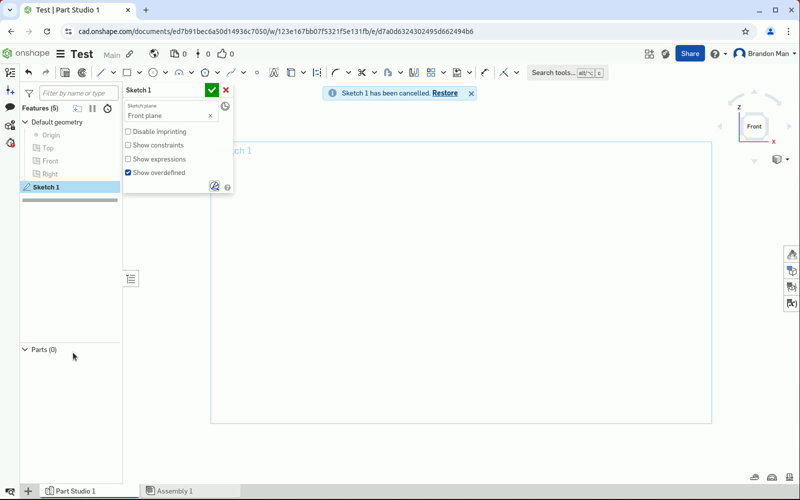
key(c)
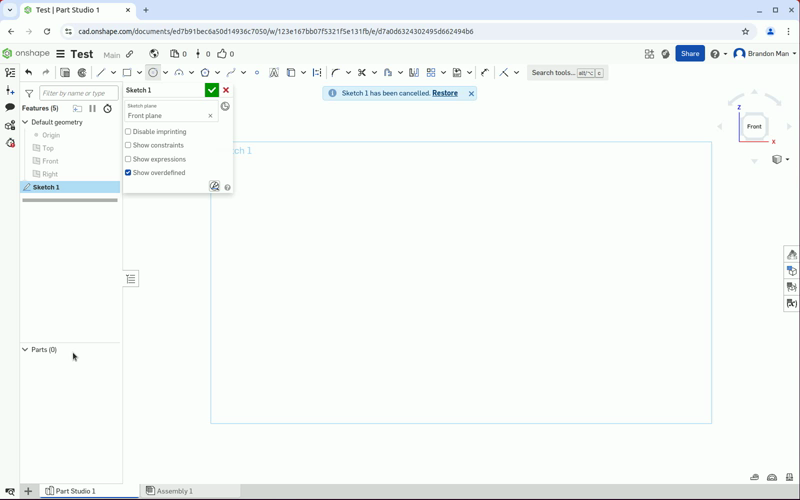
key_down(shift)
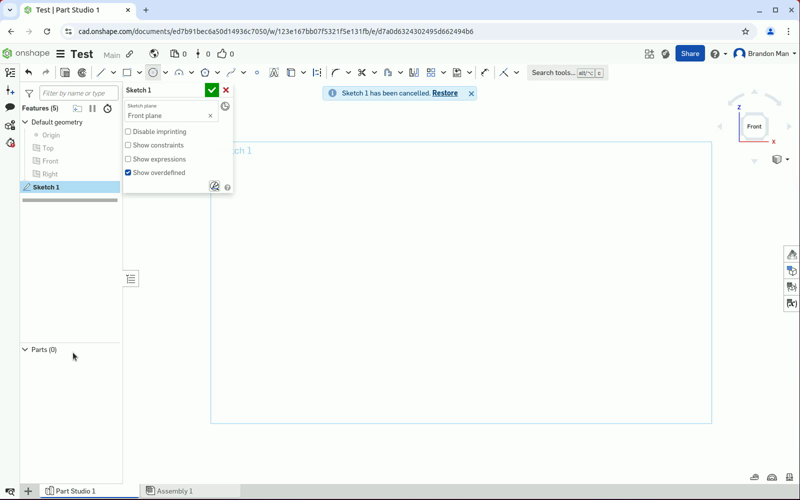
mouse_move(461, 282)
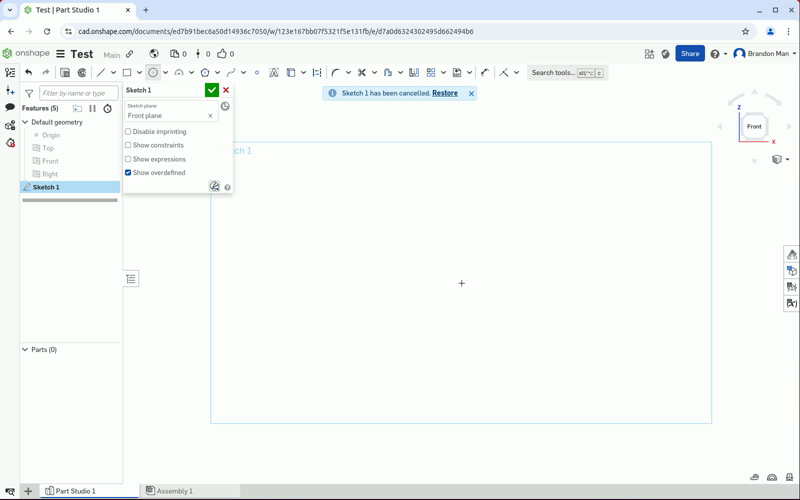
click(461, 282)
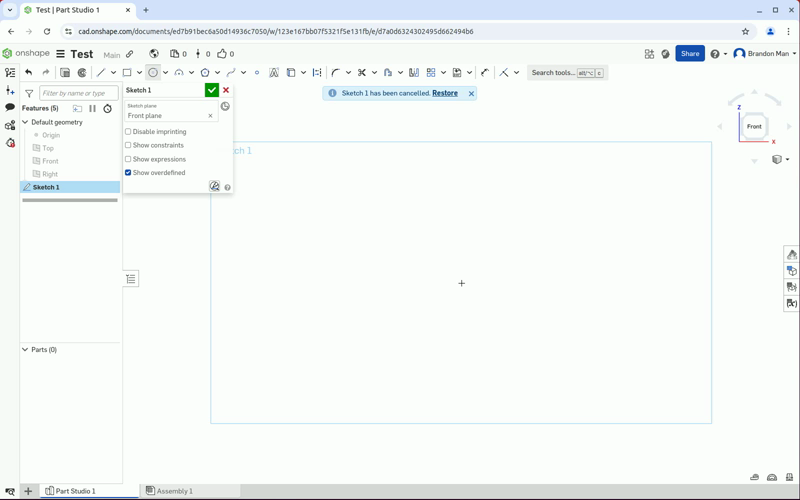
key_up(shift)
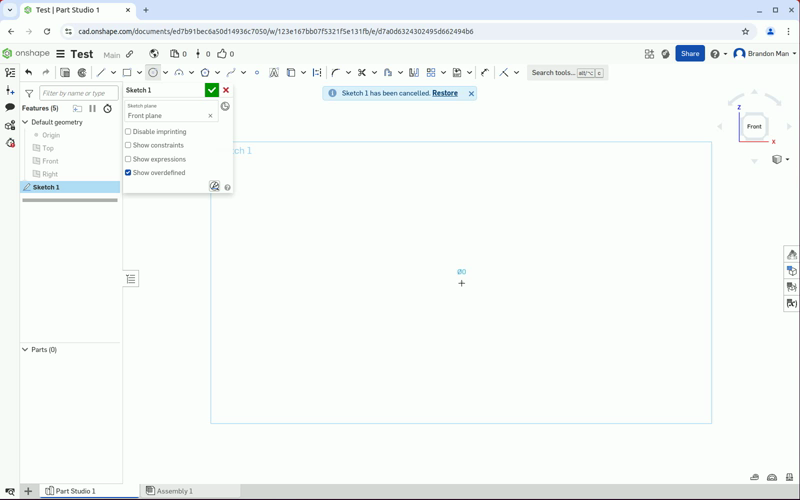
mouse_move(554, 282)
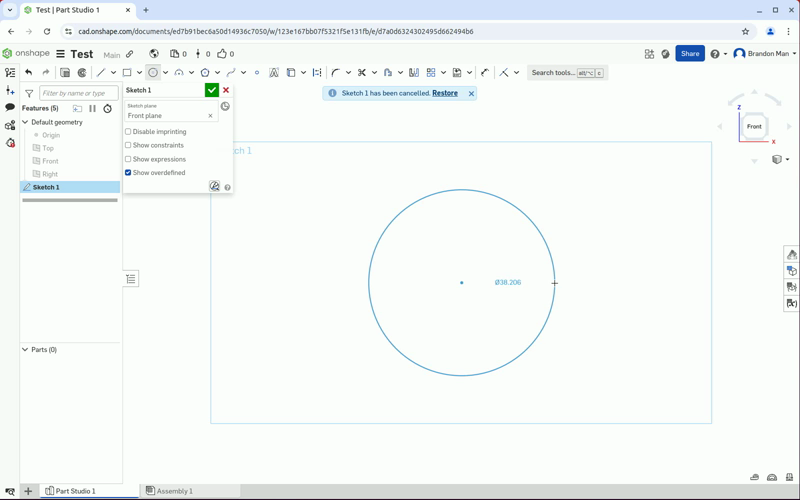
click(554, 282)
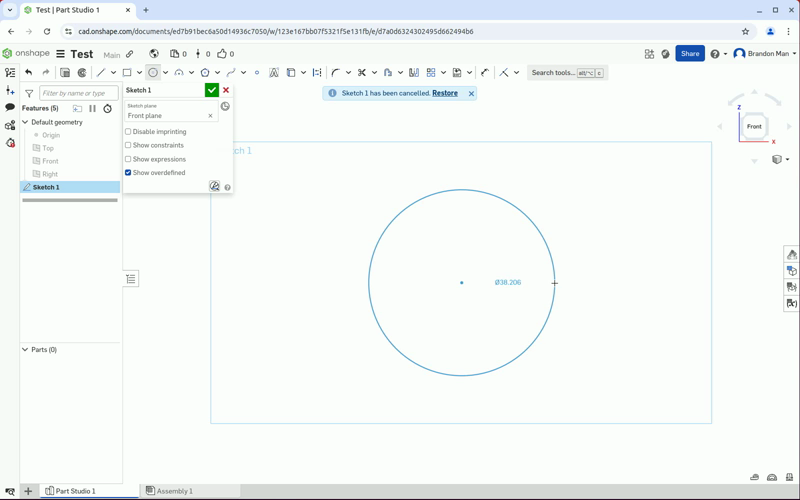
key(esc)
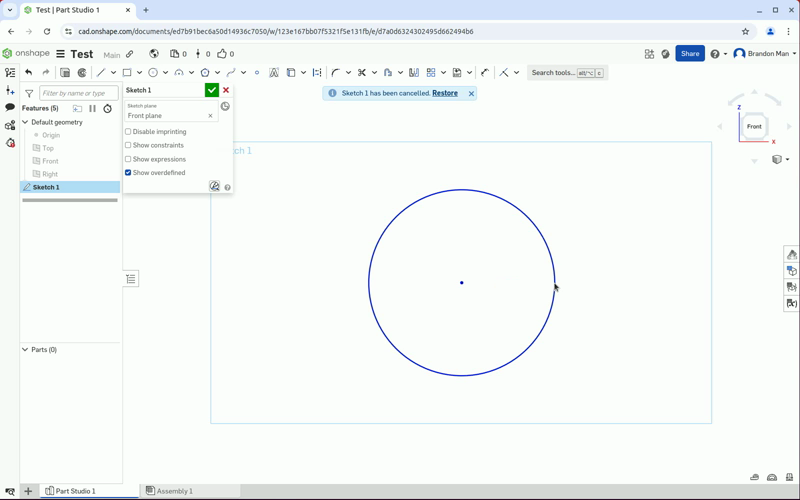
mouse_move(465, 270)
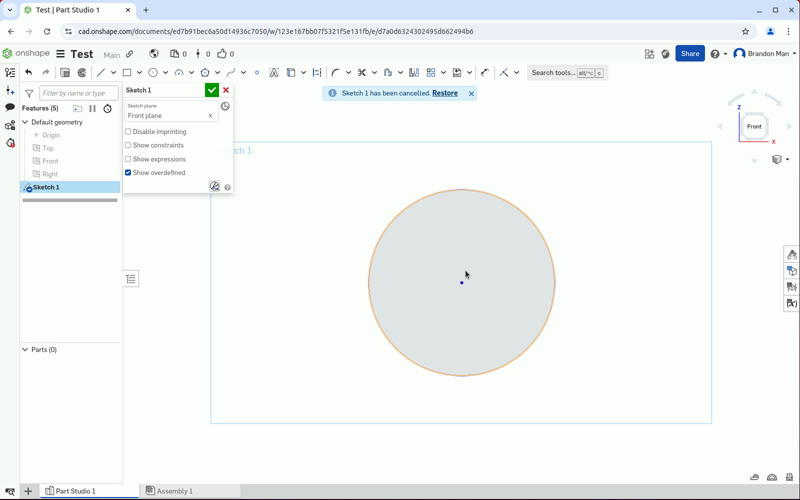
click(465, 270)
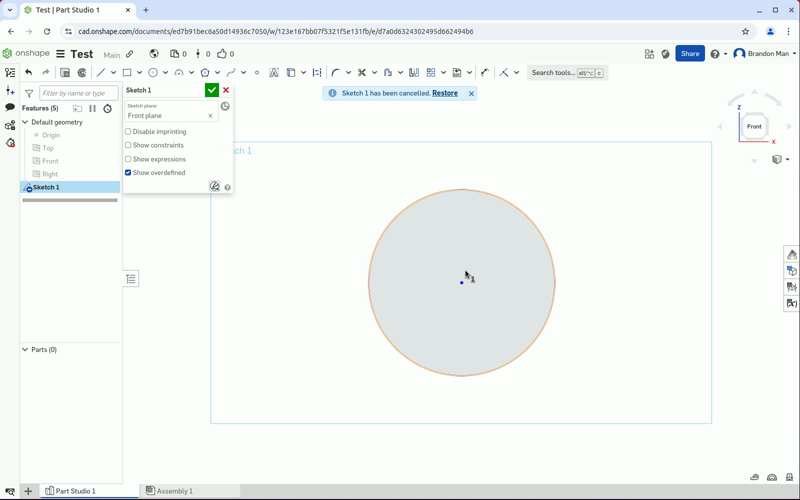
mouse_move(73, 352)
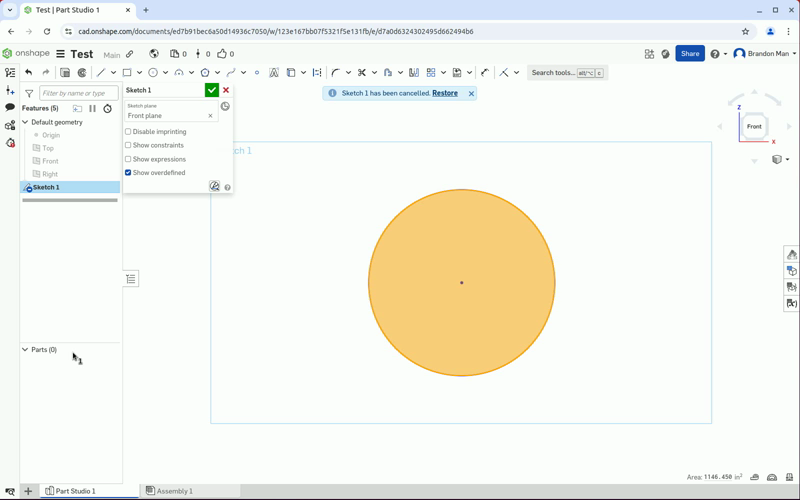
key(shift+y)
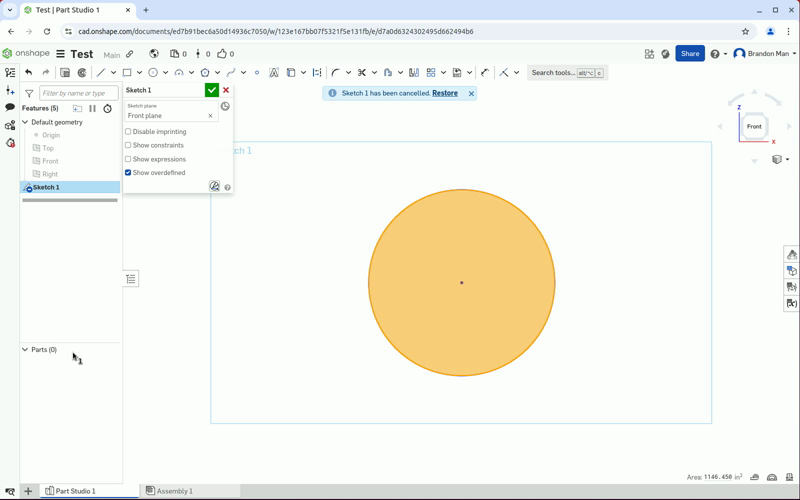
key(shift+e)
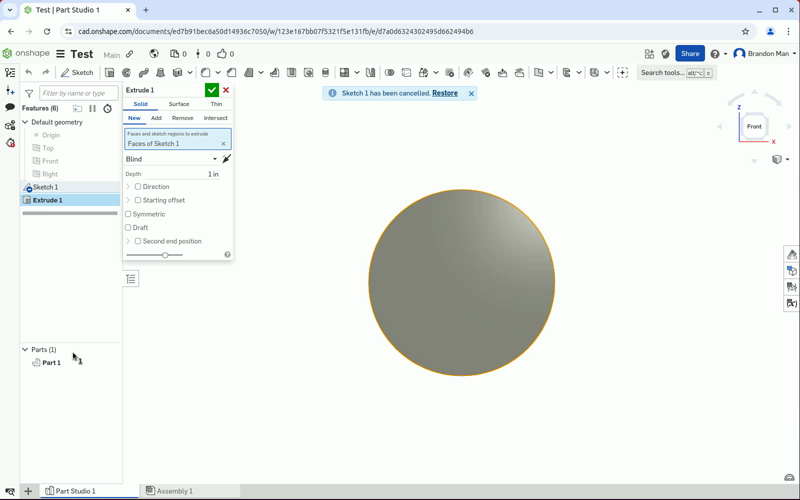
mouse_move(143, 106)
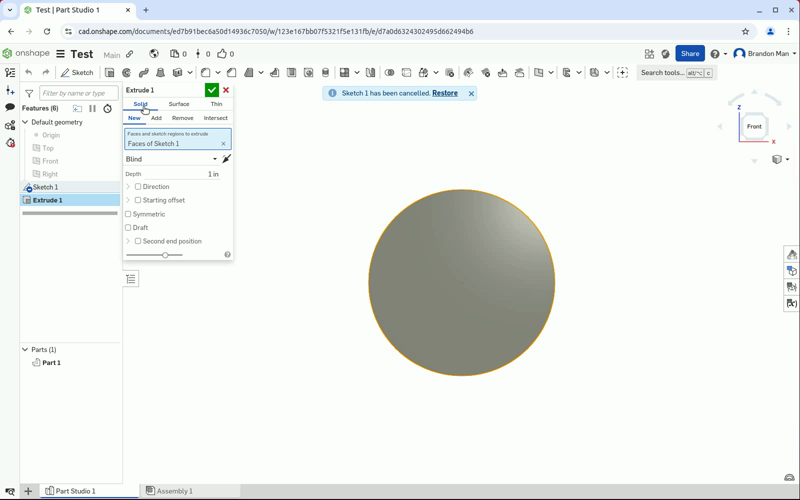
click(143, 106)
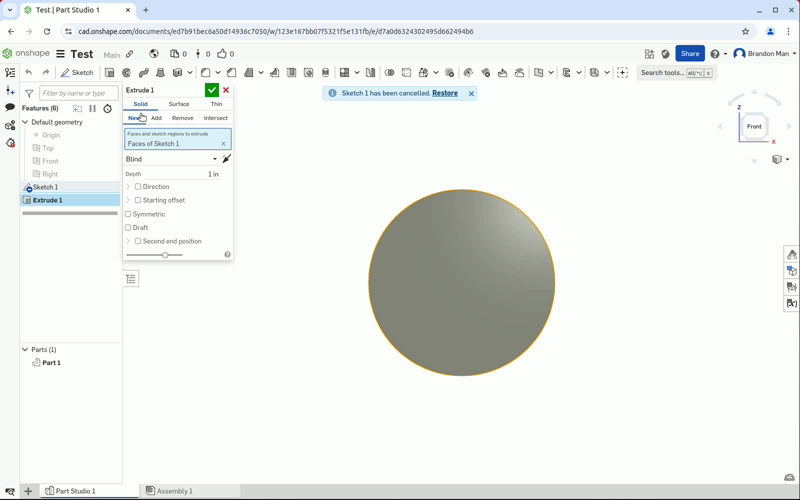
mouse_move(137, 120)
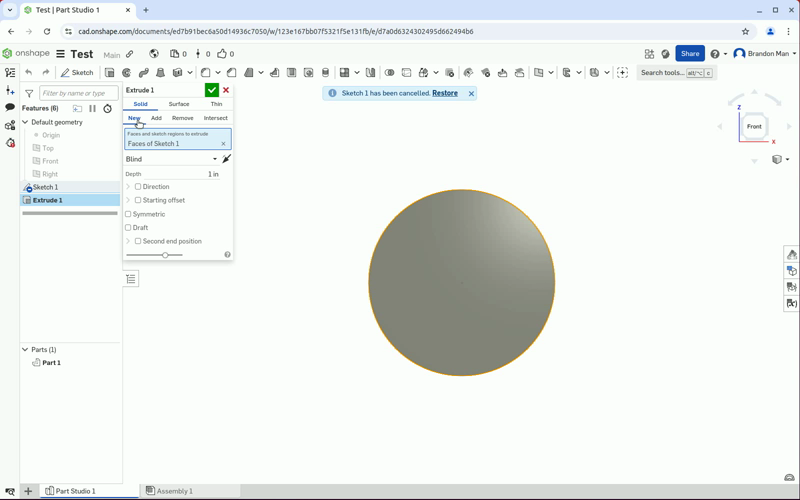
click(137, 120)
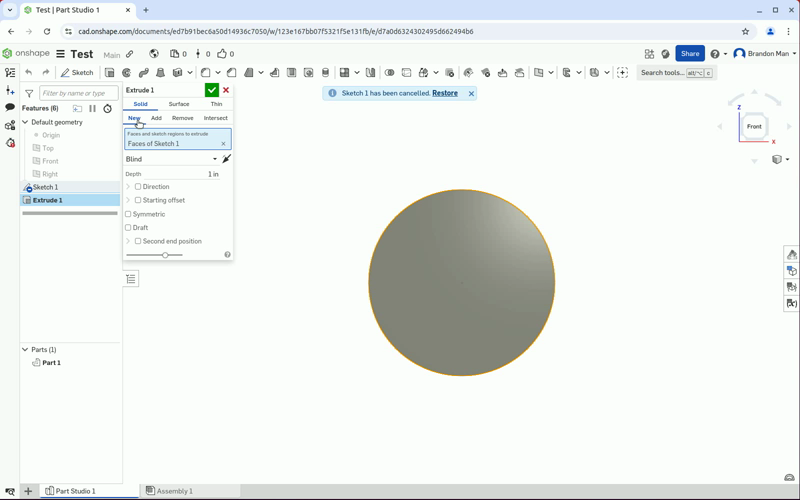
key(tab, 4)
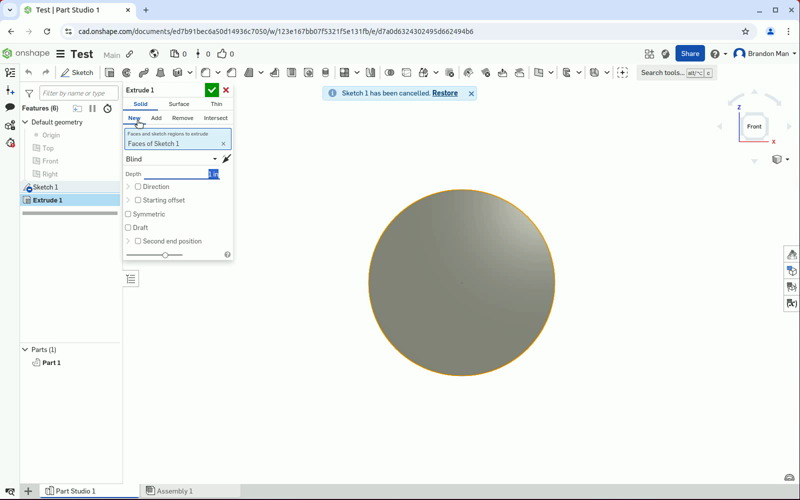
text(7.702)
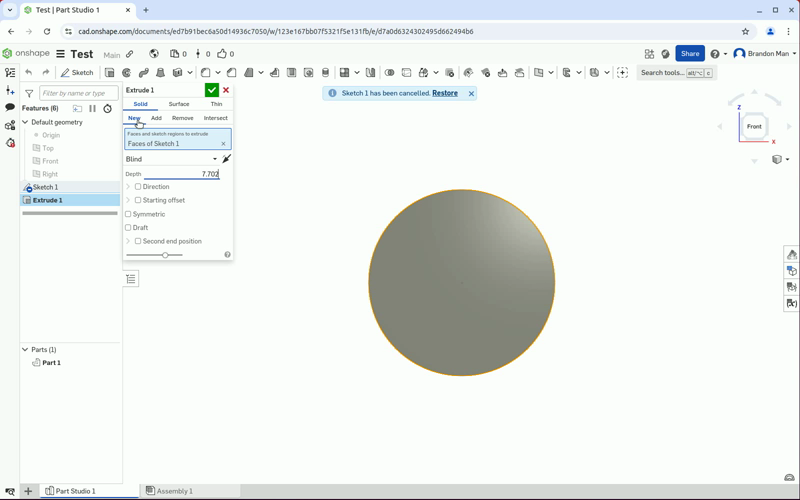
key(tab, 3)
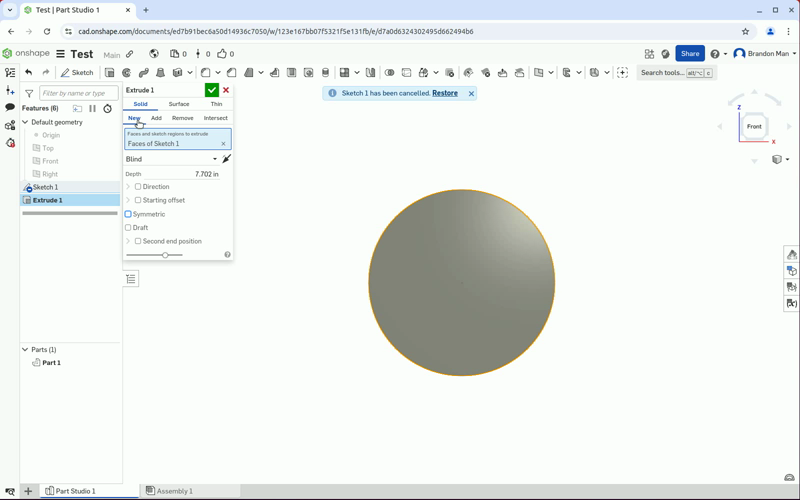
key(space)
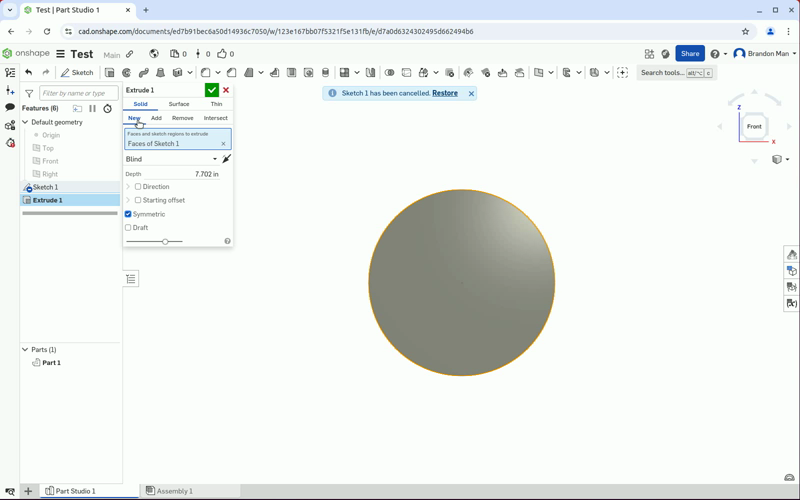
key(enter)
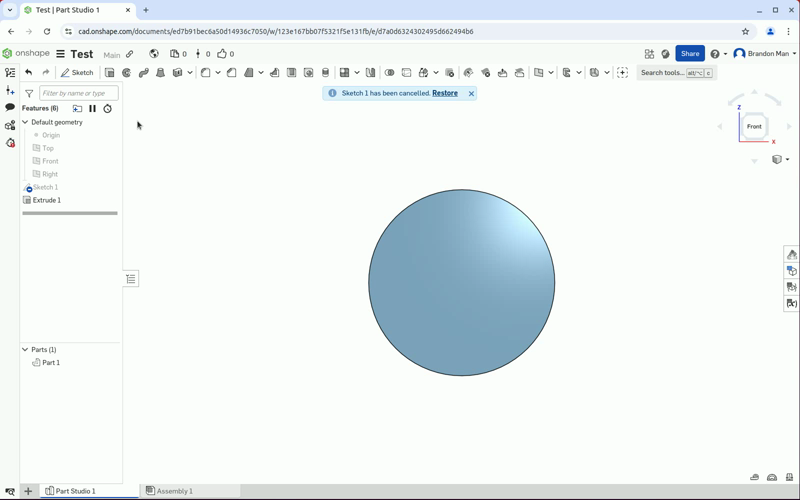
key(shift+h)
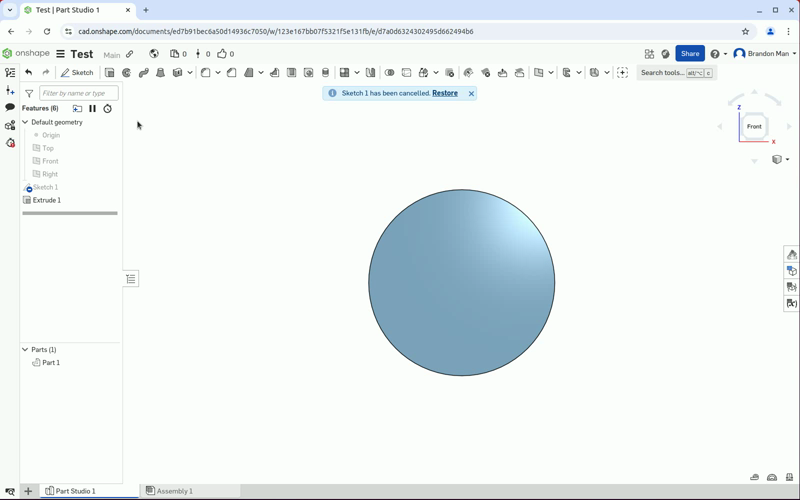
key(shift+h)
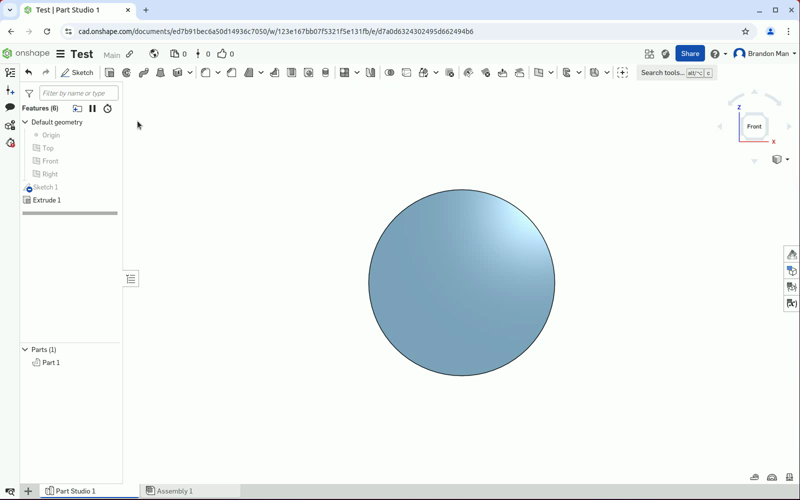
mouse_move(73, 189)
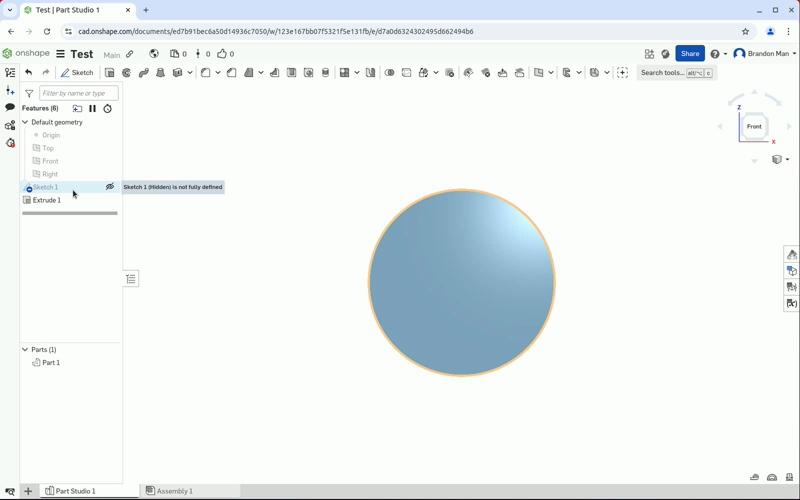
click(73, 189)
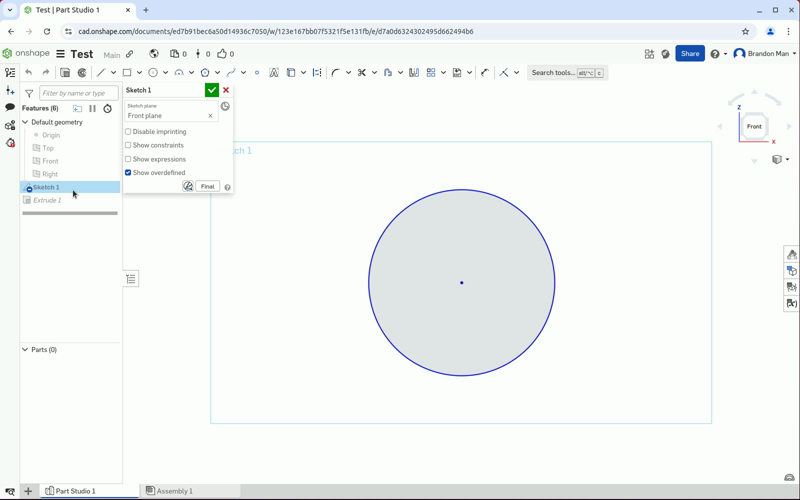
mouse_move(229, 92)
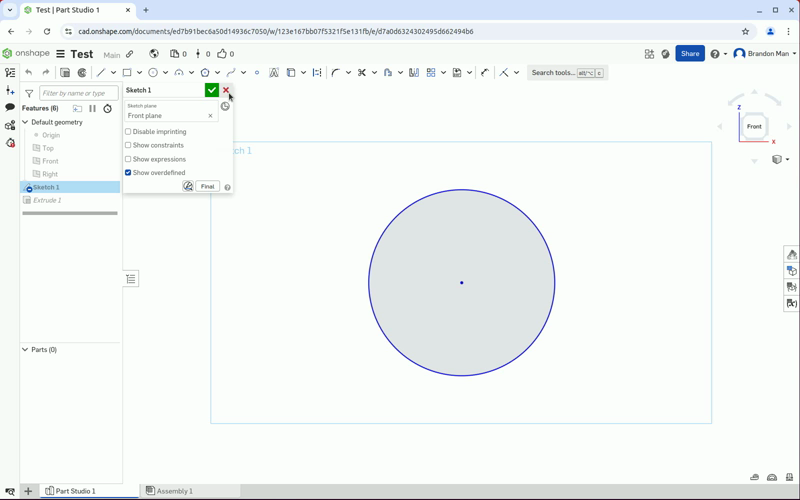
click(229, 92)
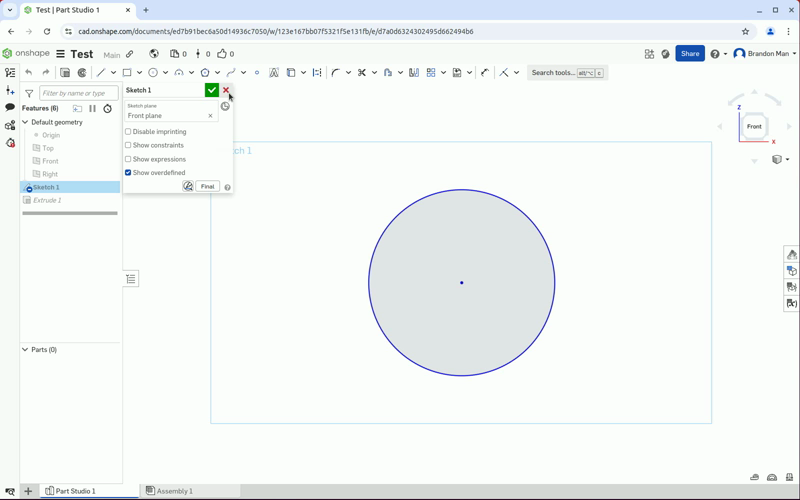
key(shift+s)
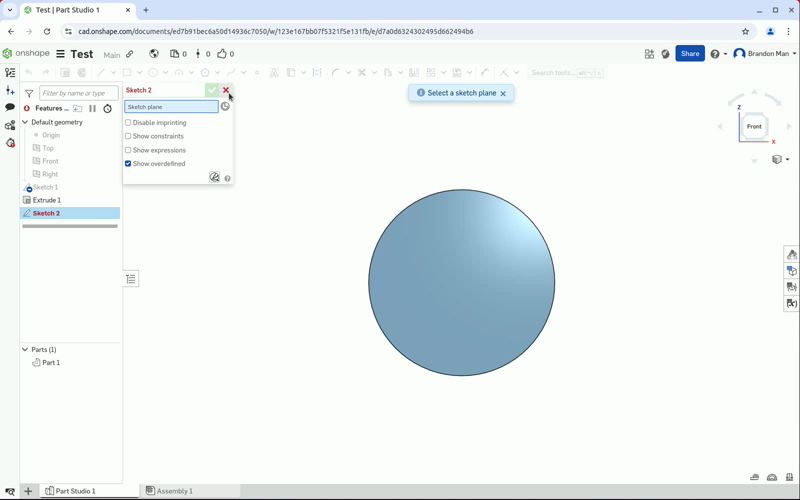
mouse_move(73, 163)
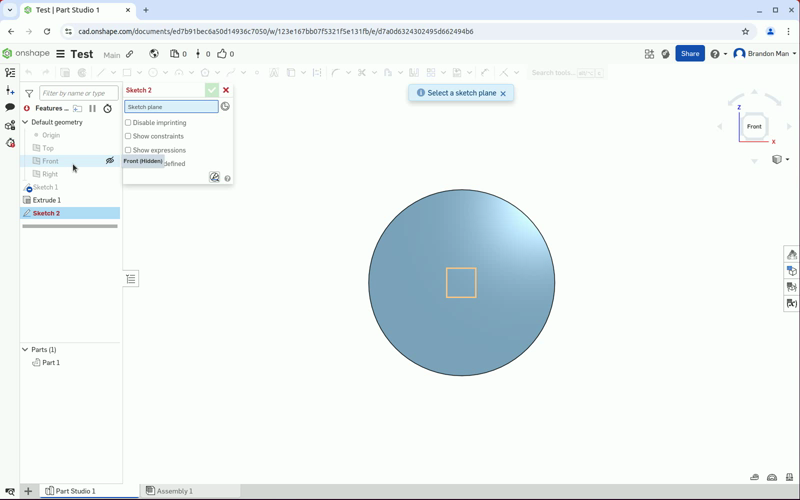
click(73, 163)
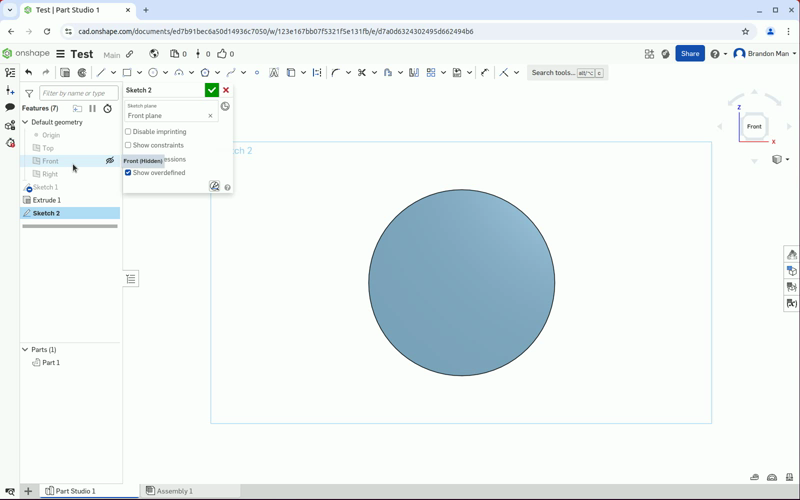
mouse_move(73, 352)
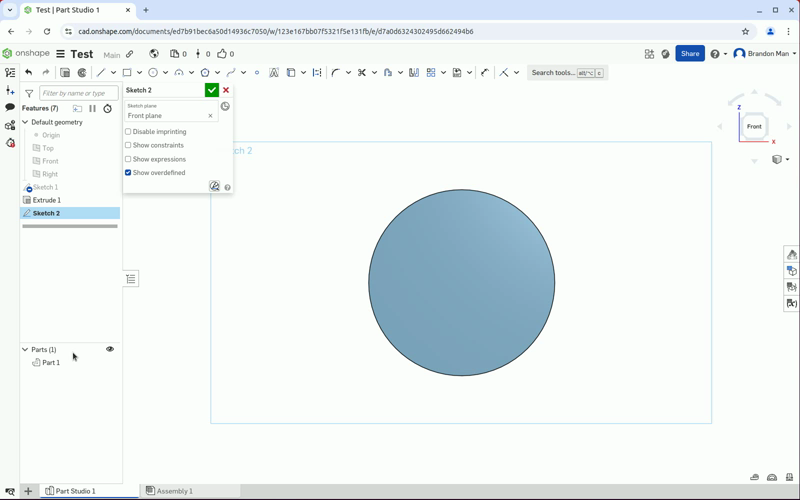
key(y)
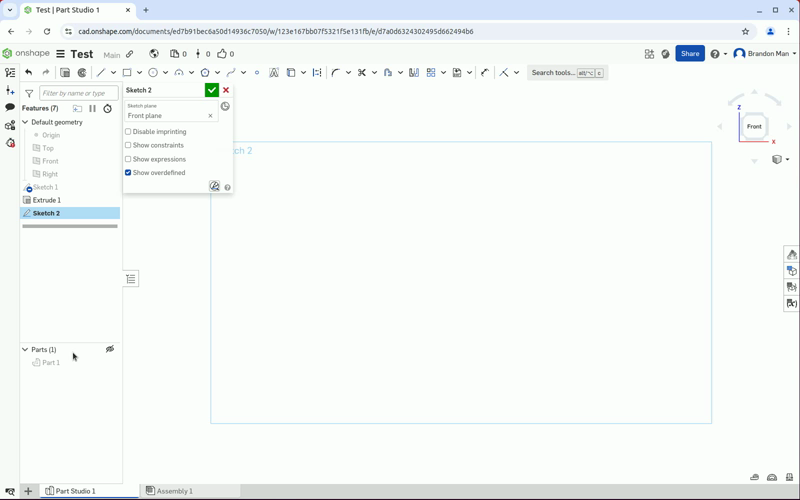
key(c)
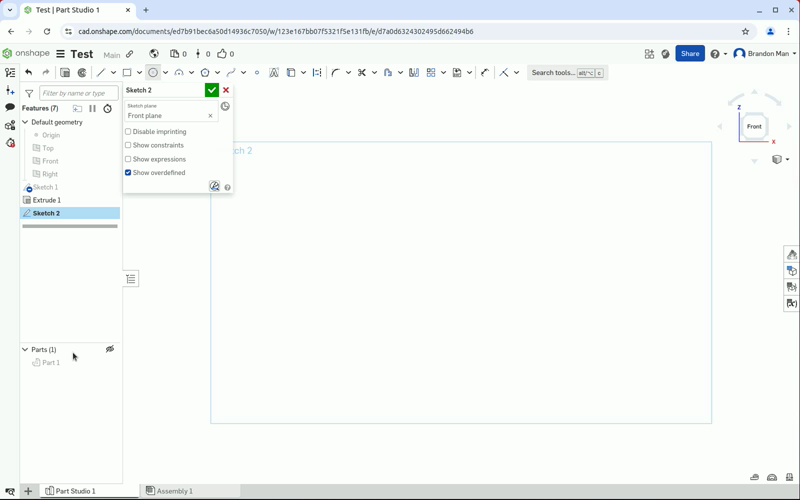
key_down(shift)
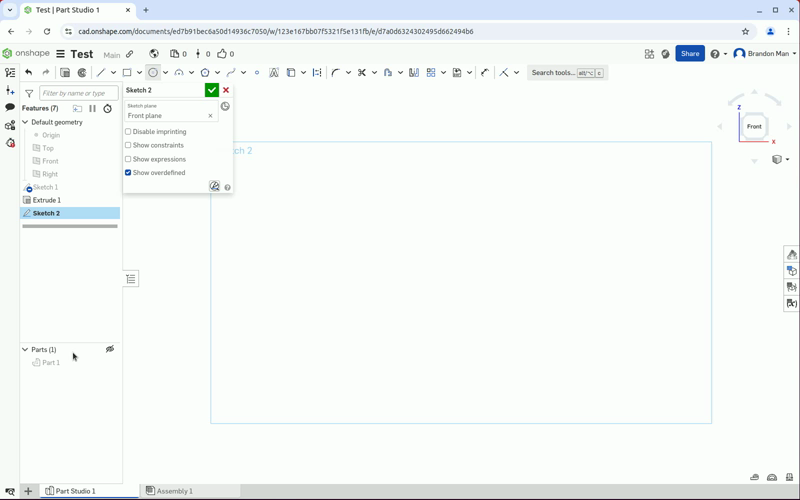
mouse_move(460, 282)
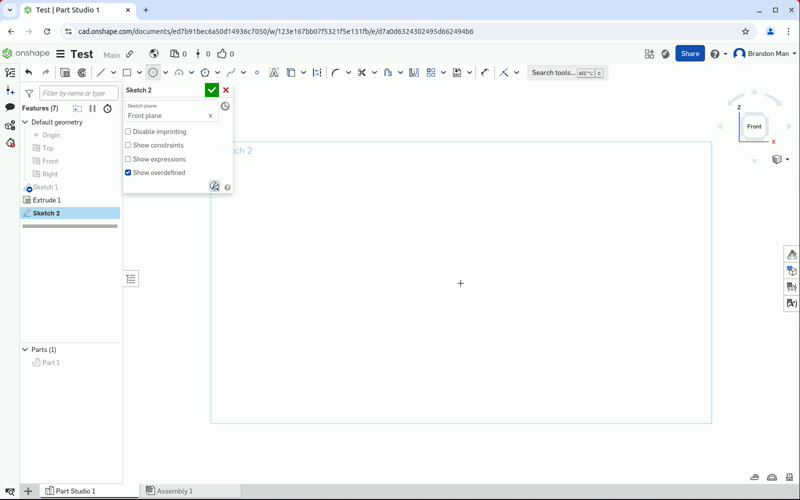
click(460, 282)
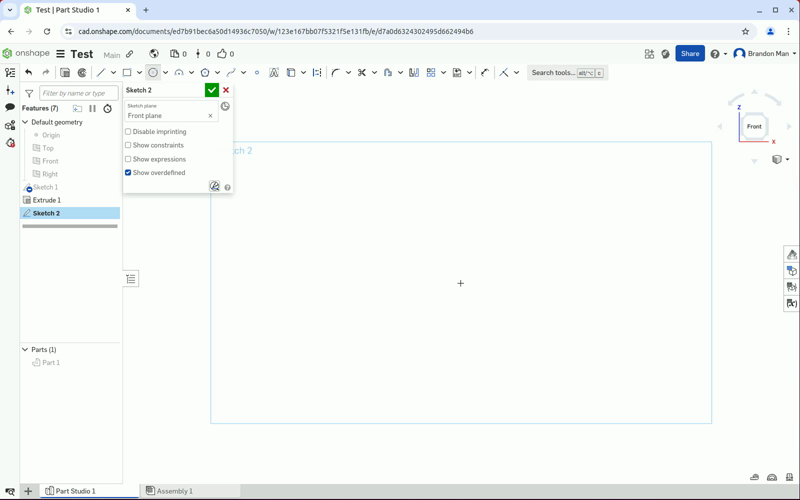
key_up(shift)
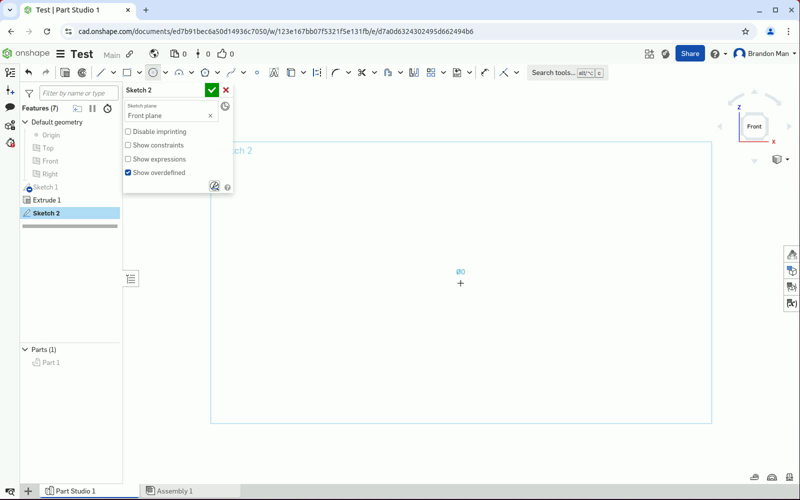
mouse_move(481, 282)
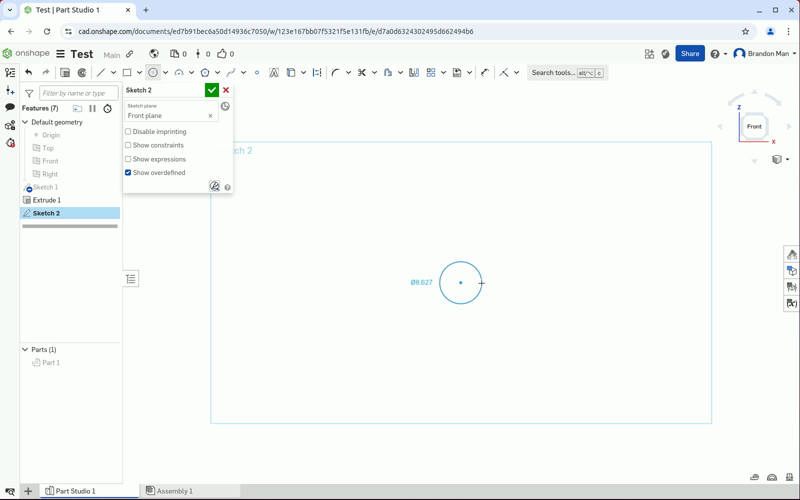
click(481, 282)
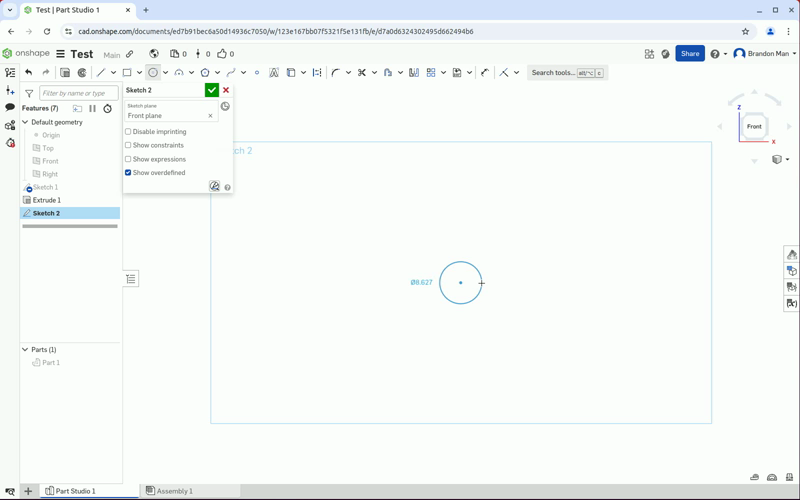
key(esc)
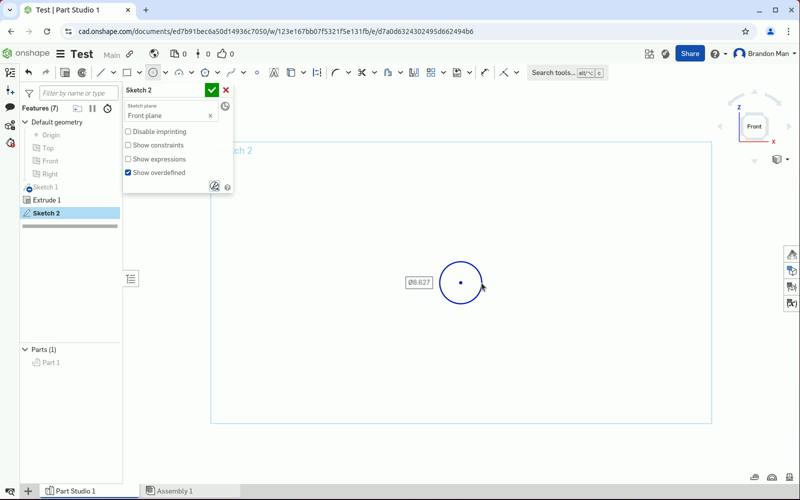
key(c)
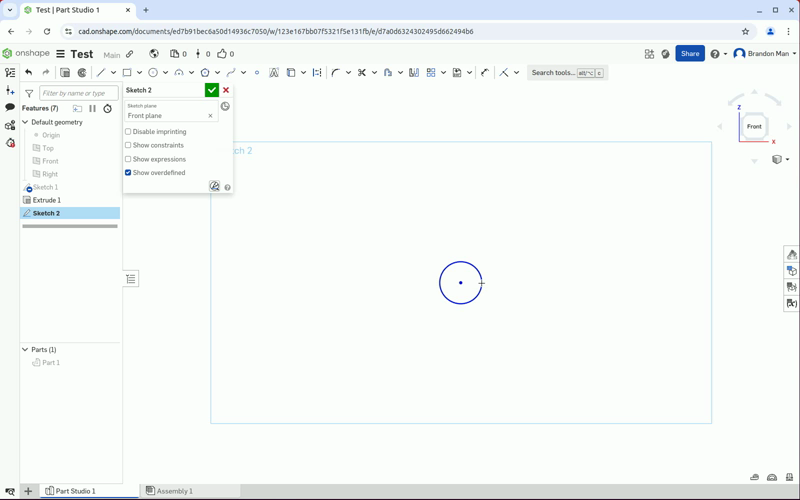
key_down(shift)
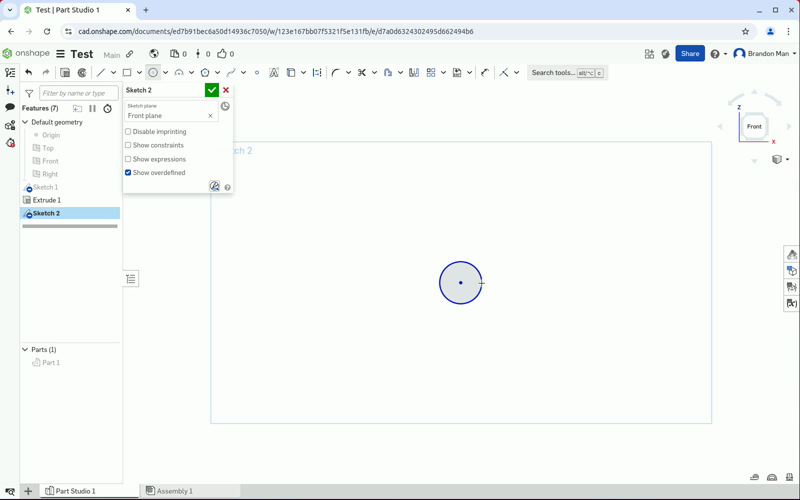
mouse_move(460, 282)
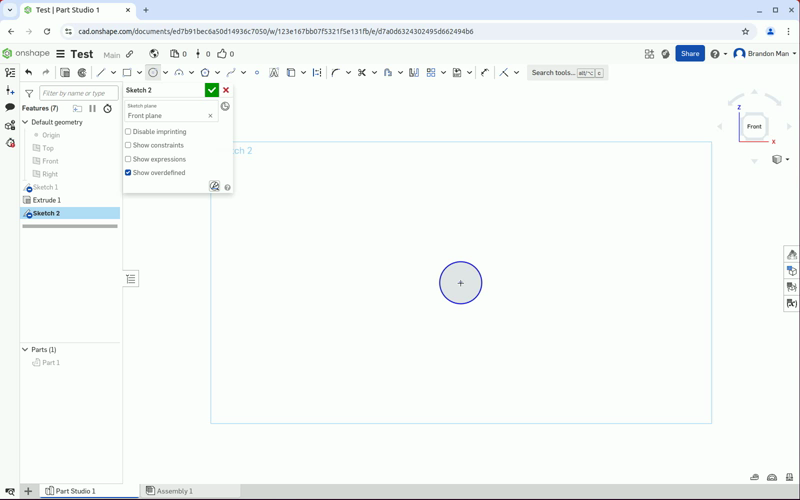
click(460, 282)
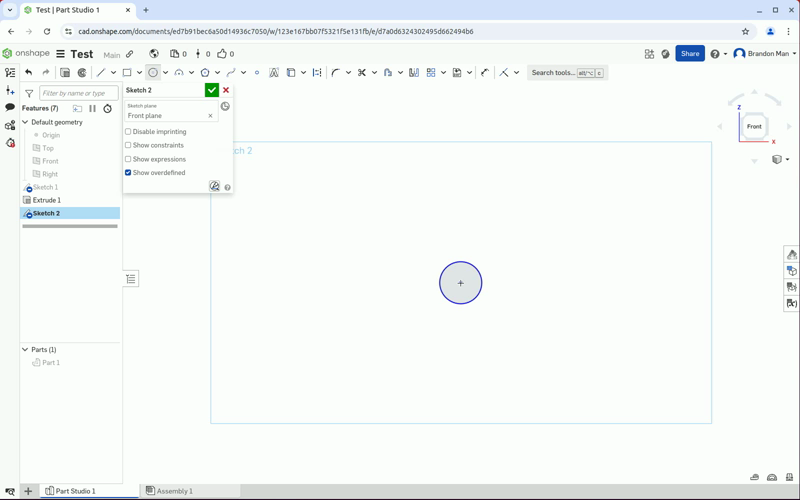
key_up(shift)
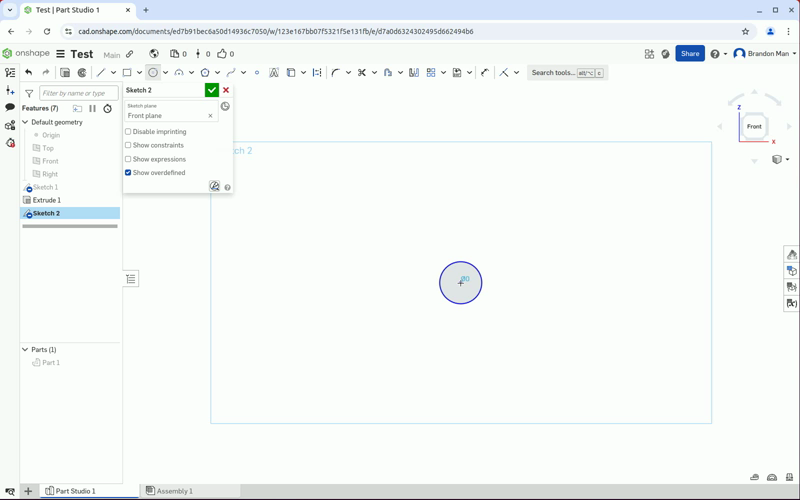
mouse_move(470, 282)
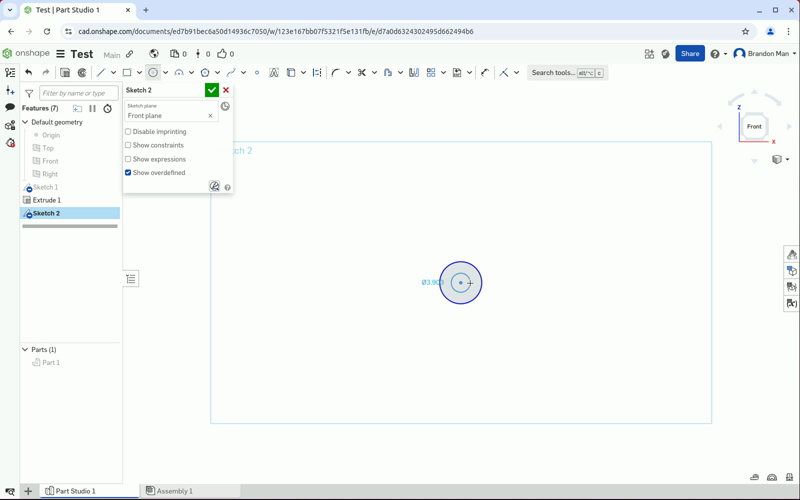
click(470, 282)
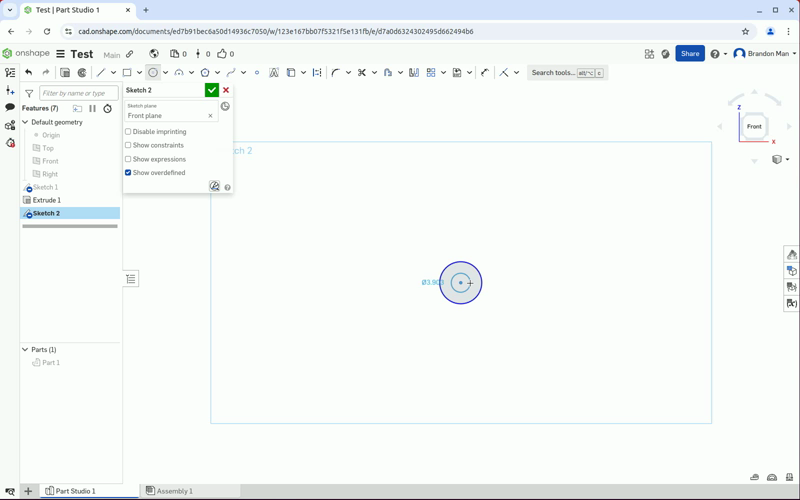
key(esc)
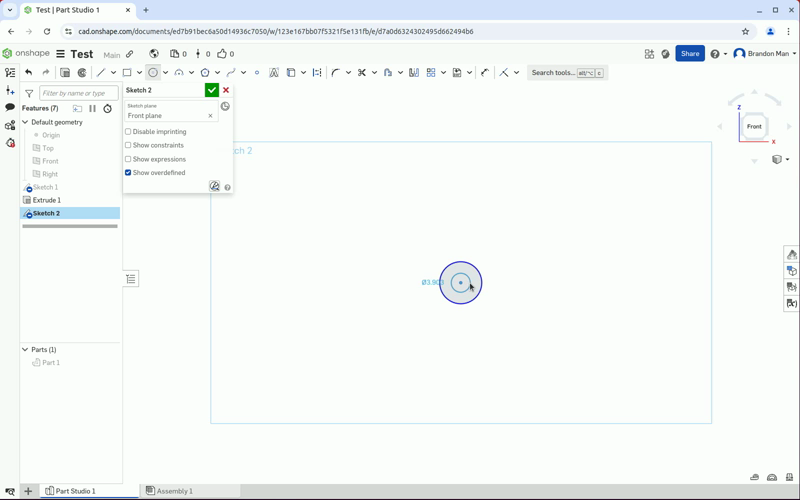
mouse_move(472, 297)
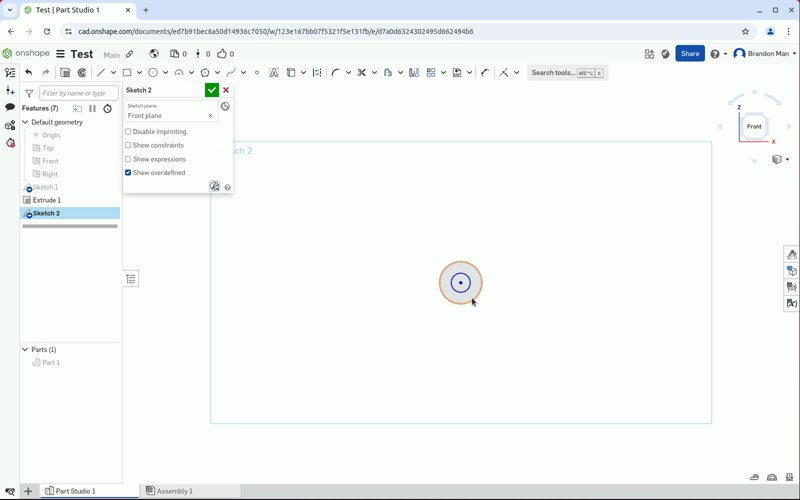
scroll(6)
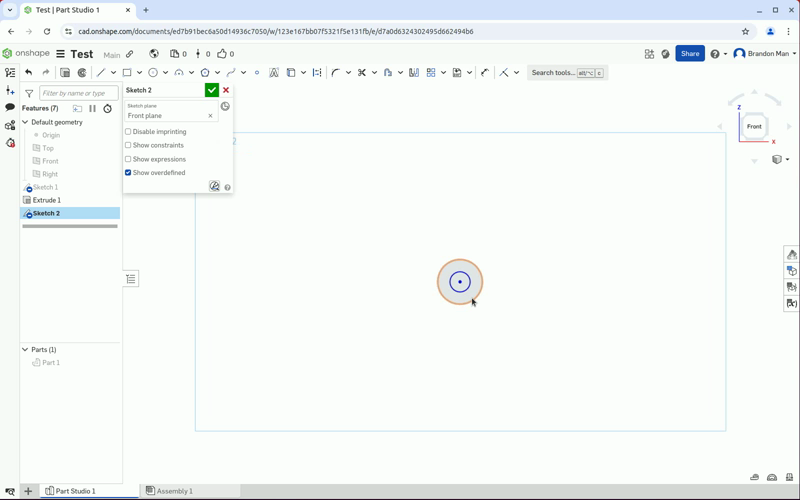
scroll(6)
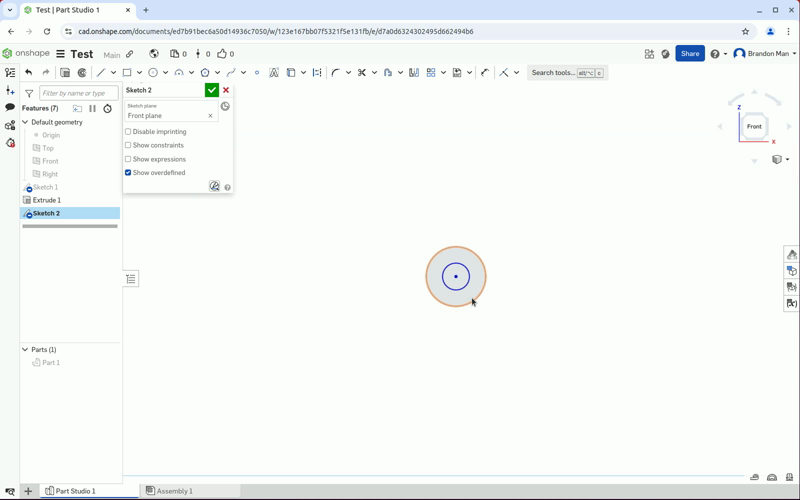
scroll(6)
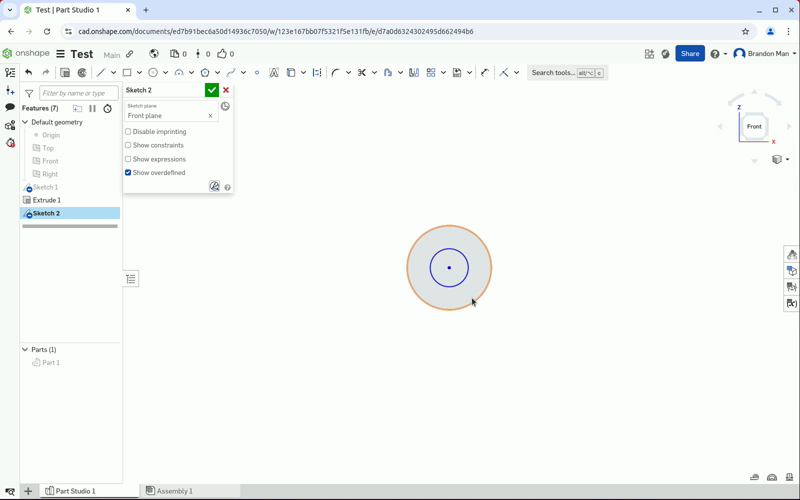
scroll(6)
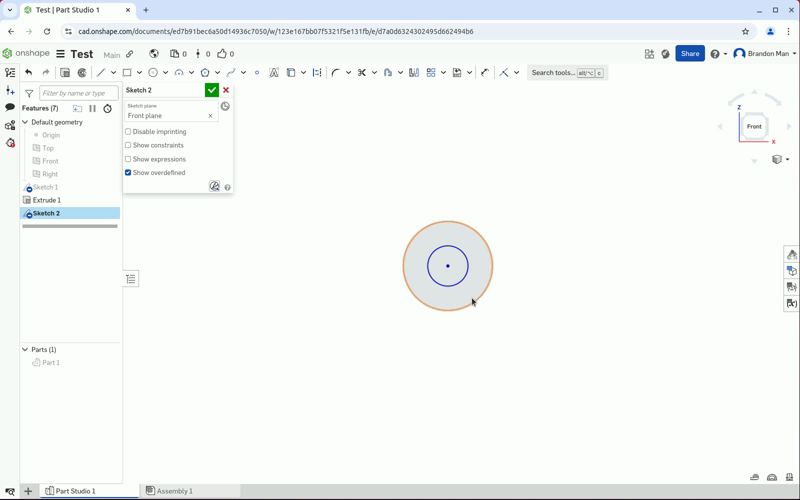
scroll(6)
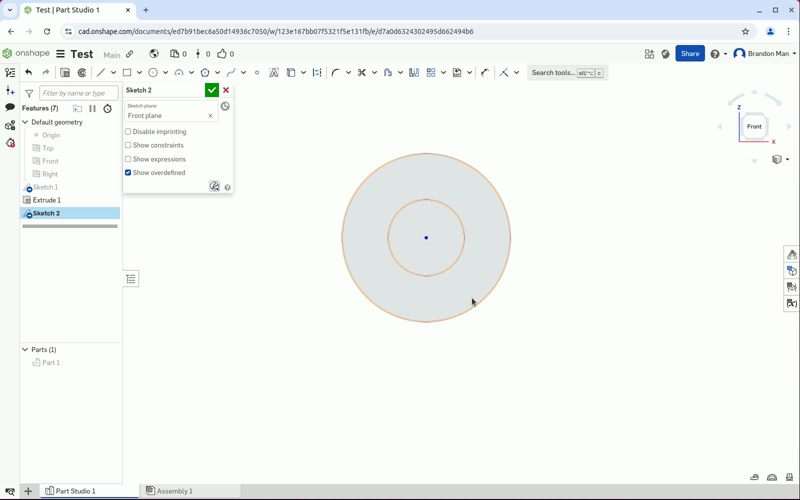
scroll(6)
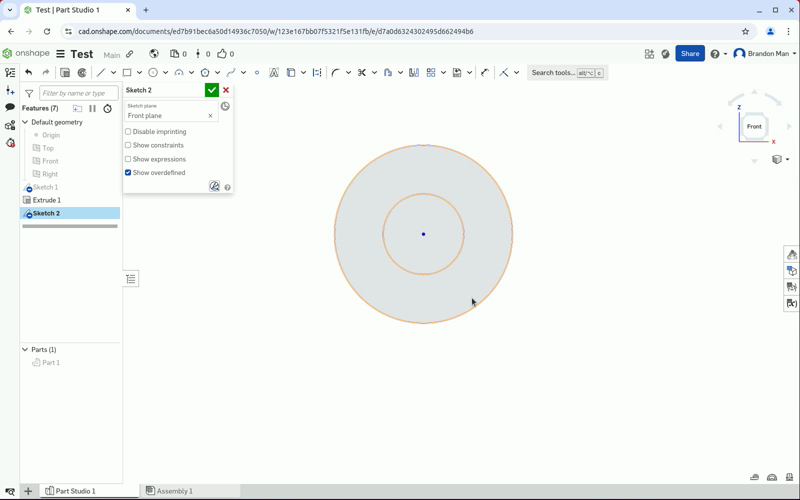
scroll(6)
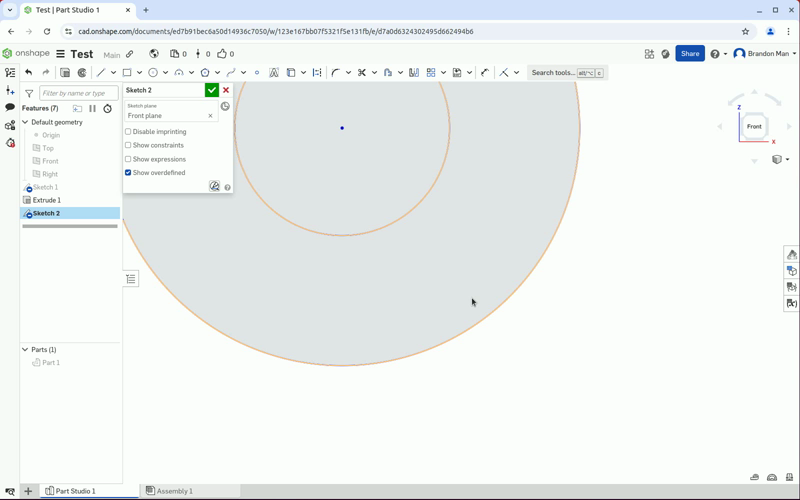
click(472, 297)
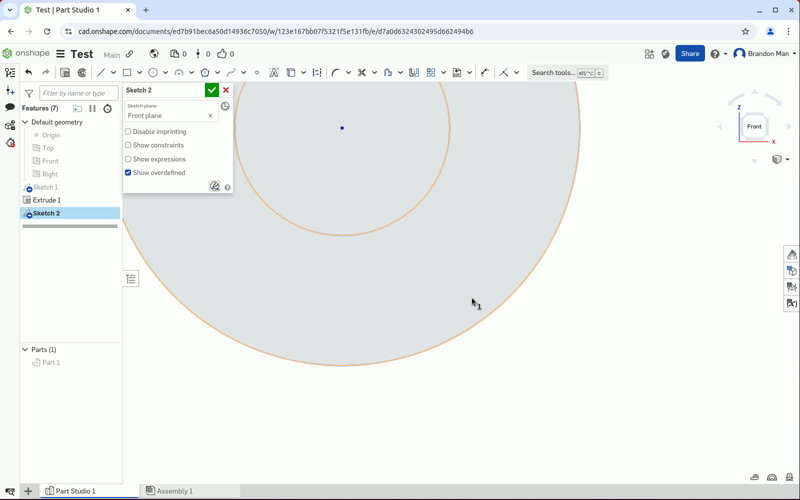
scroll(-6)
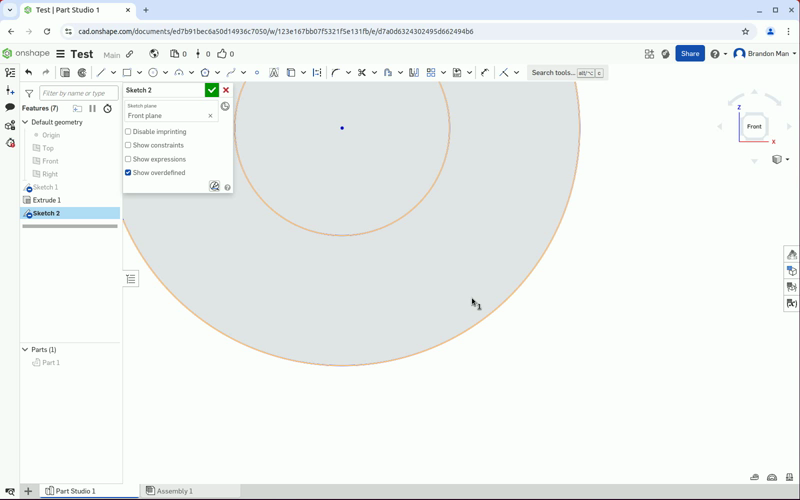
scroll(-6)
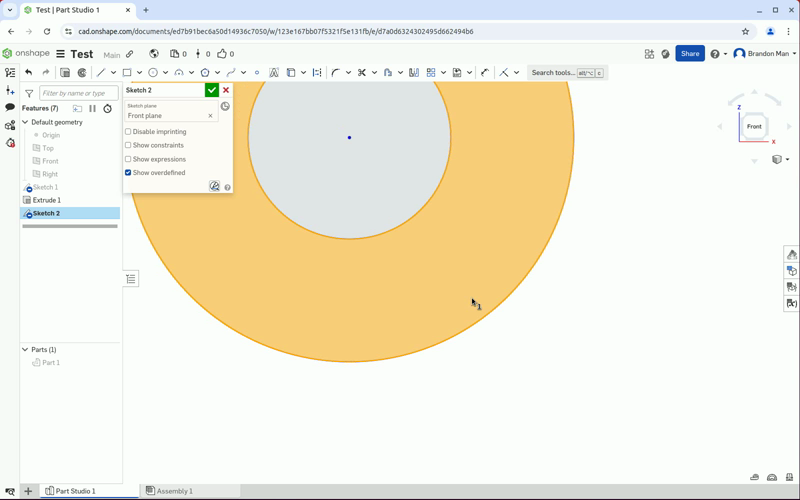
scroll(-6)
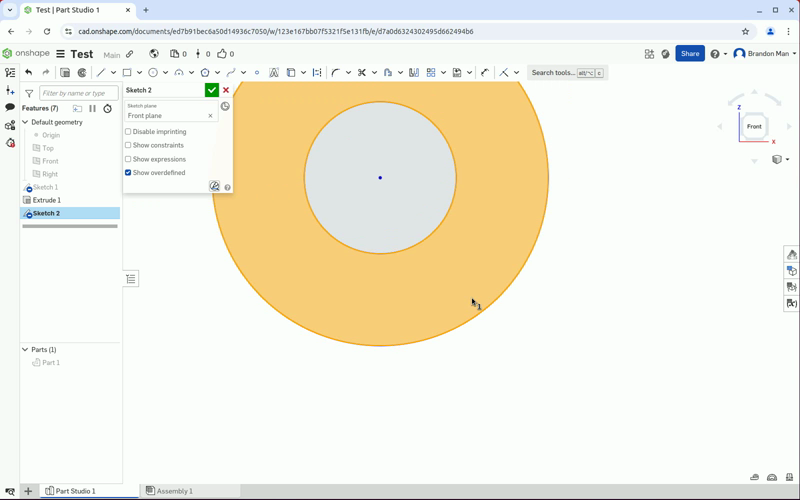
scroll(-6)
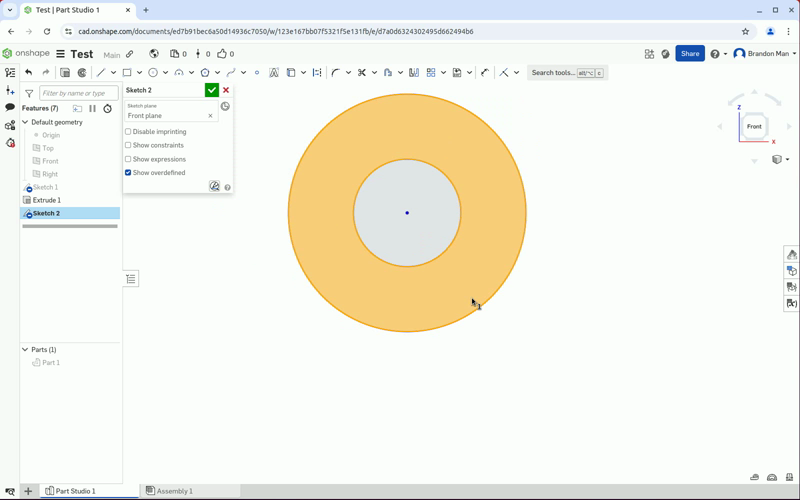
scroll(-6)
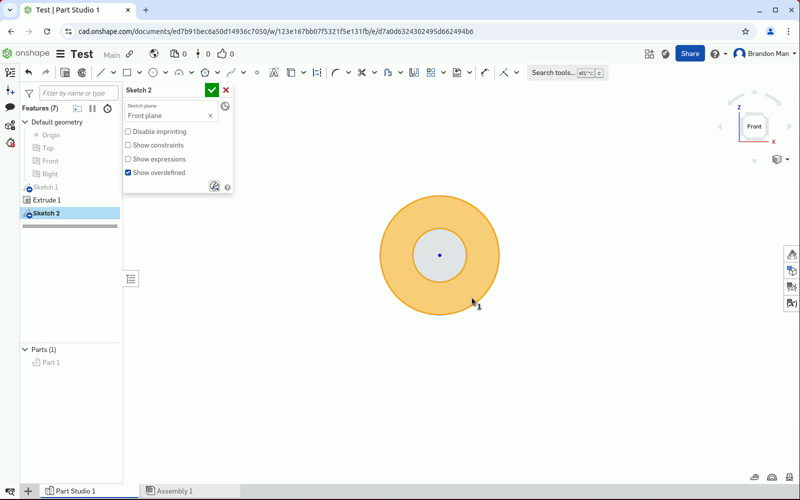
scroll(-6)
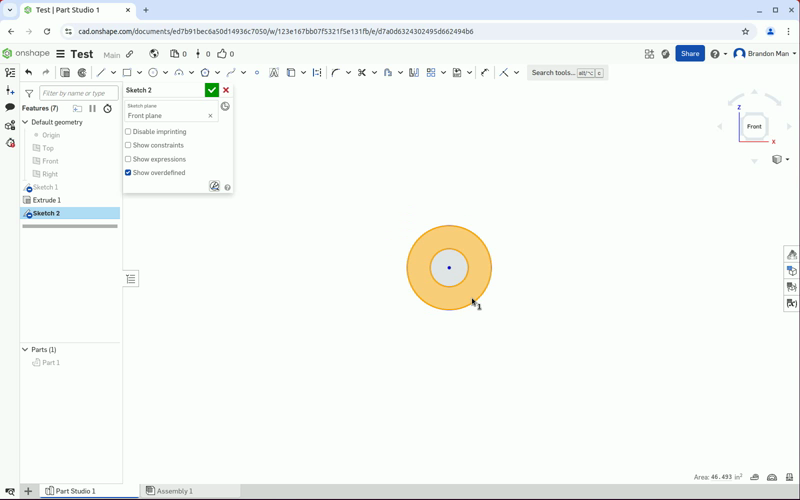
scroll(-6)
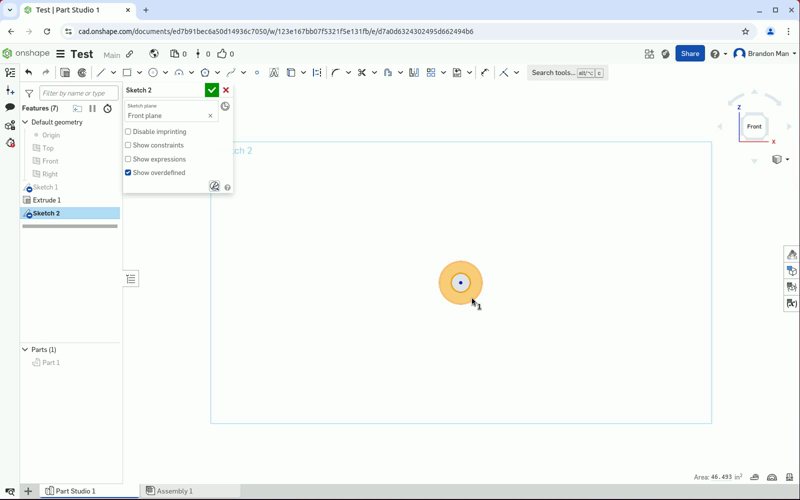
mouse_move(73, 352)
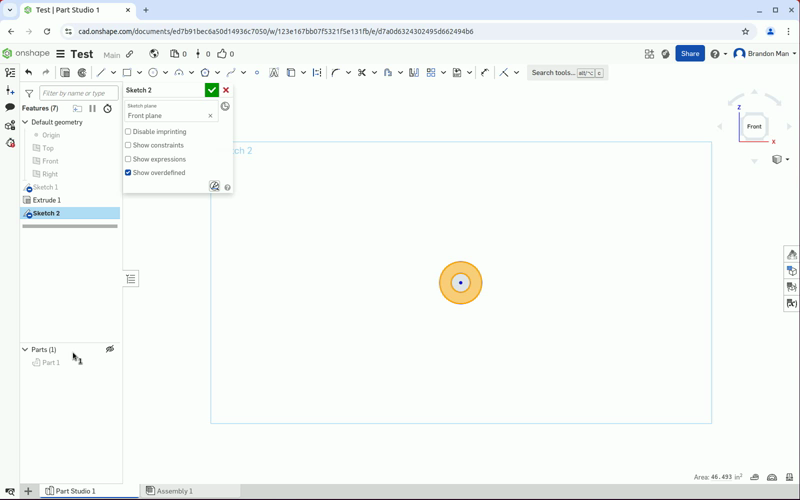
key(shift+y)
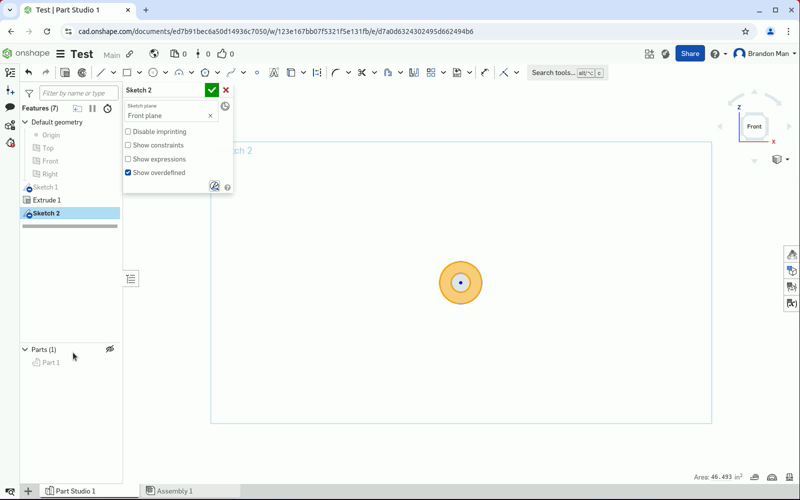
key(shift+e)
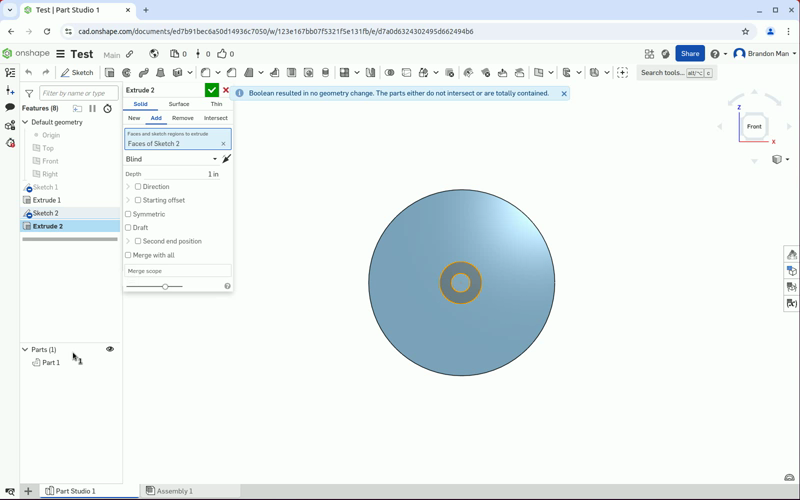
mouse_move(143, 106)
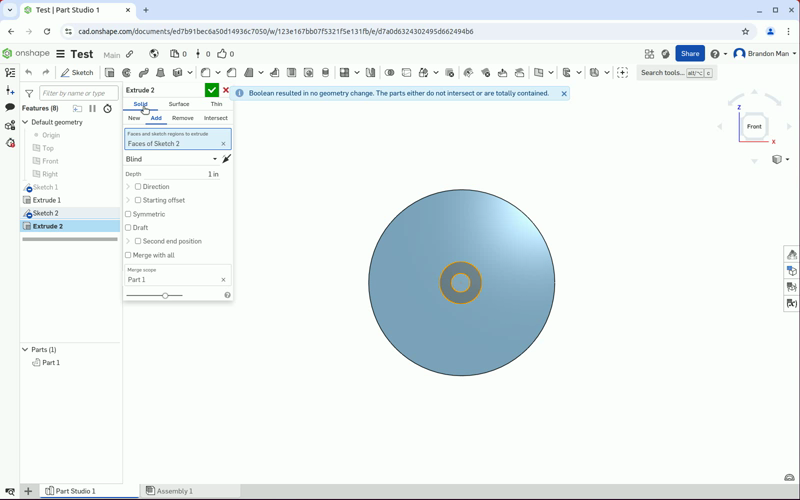
click(143, 106)
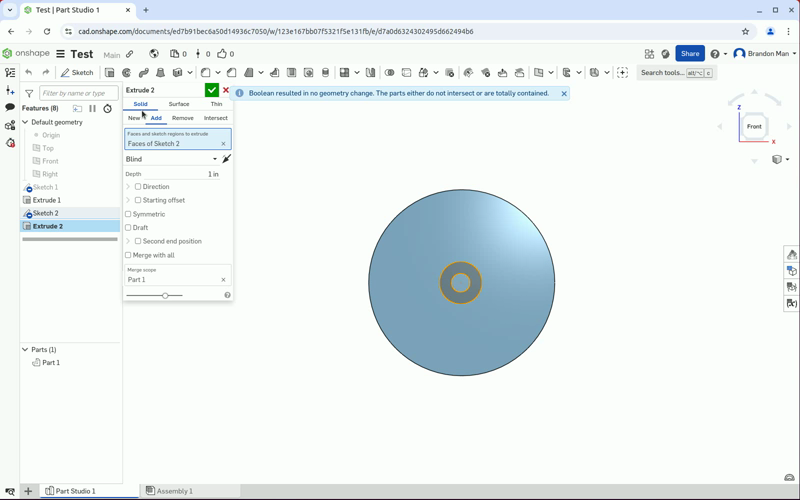
mouse_move(137, 120)
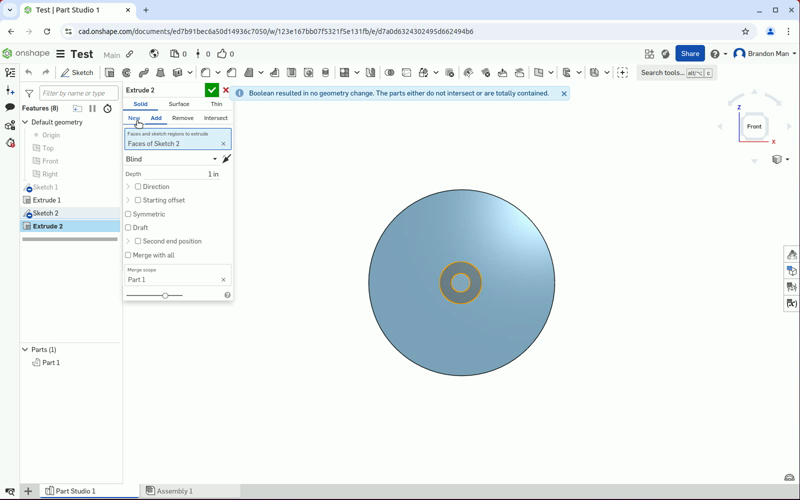
click(137, 120)
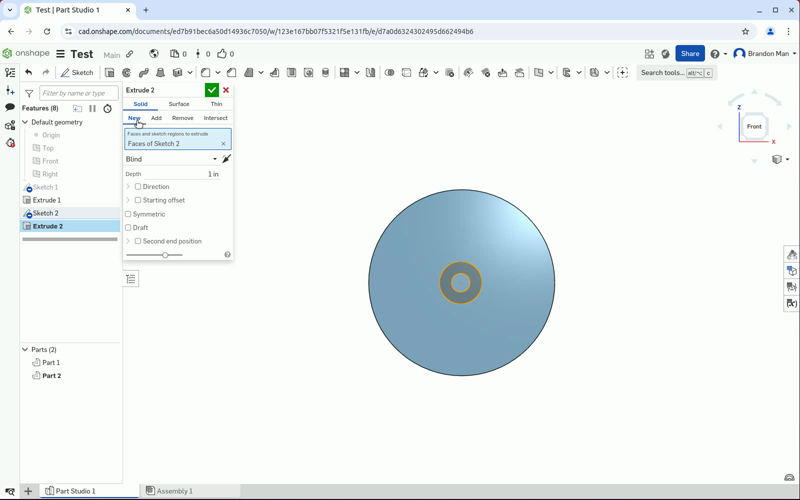
key(tab, 4)
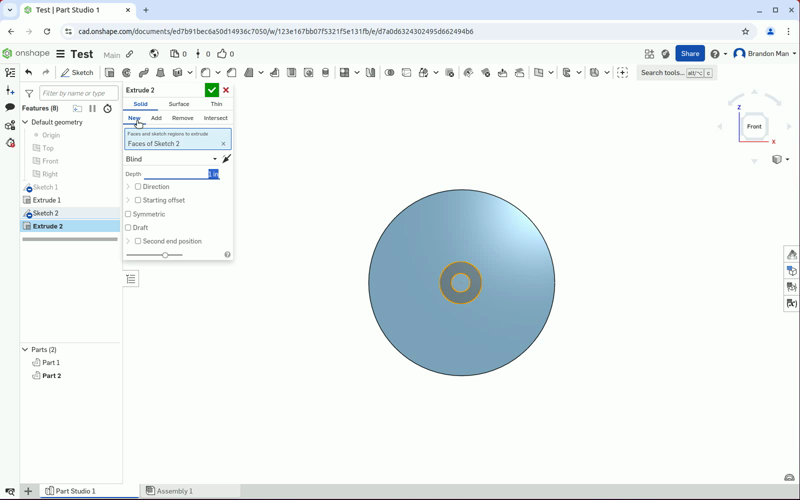
text(23.108)
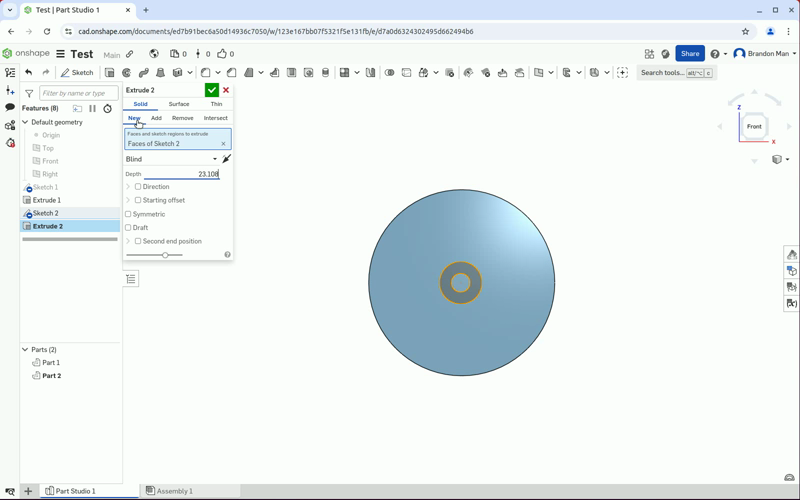
key(enter)
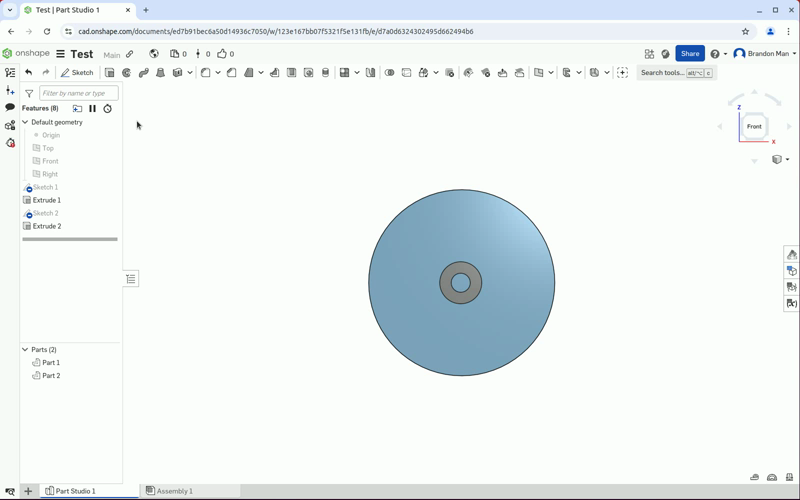
key(shift+h)
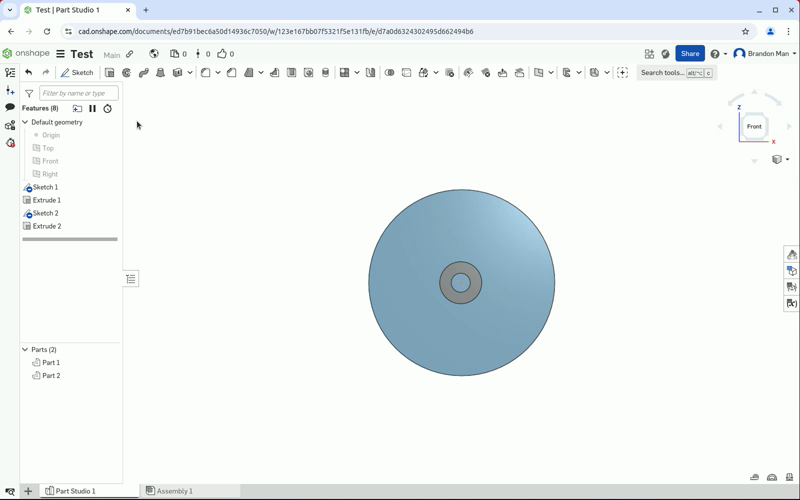
key(shift+h)
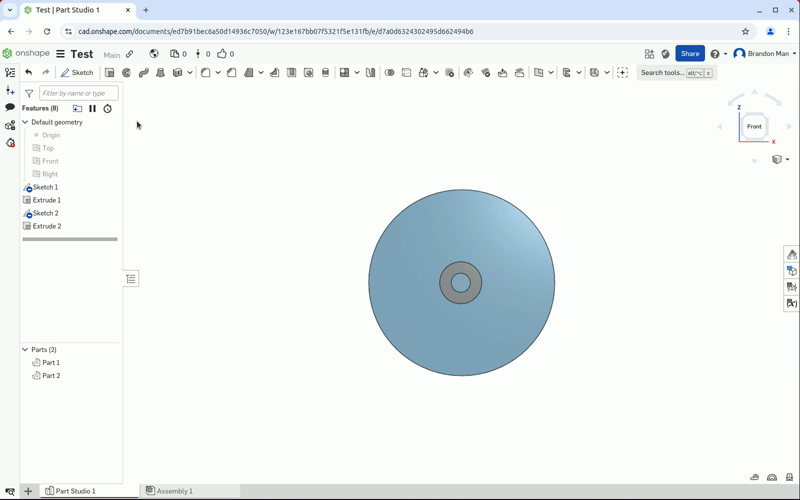
key(shift+7)
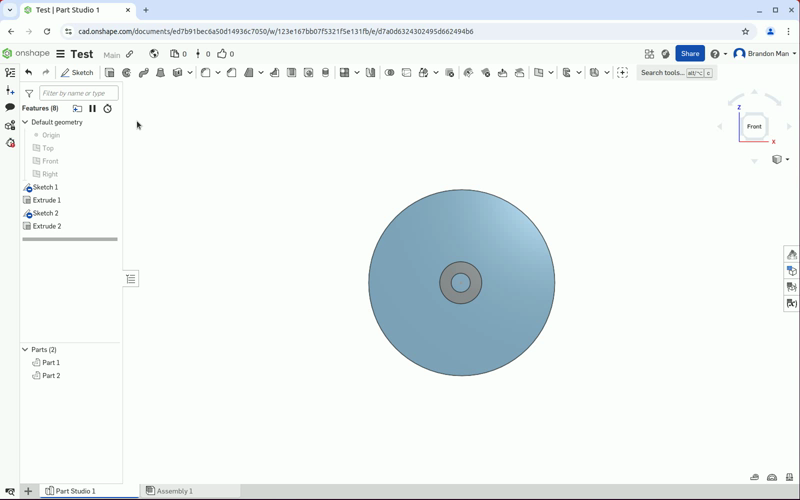
key(left, 2)
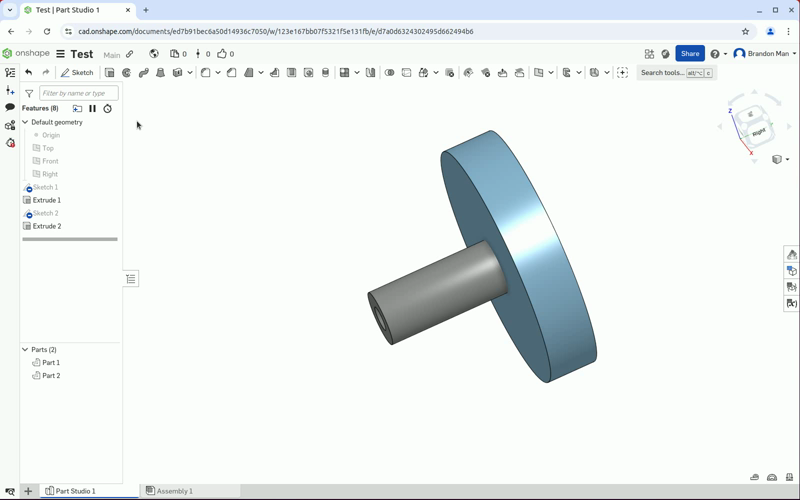
key(down, 2)
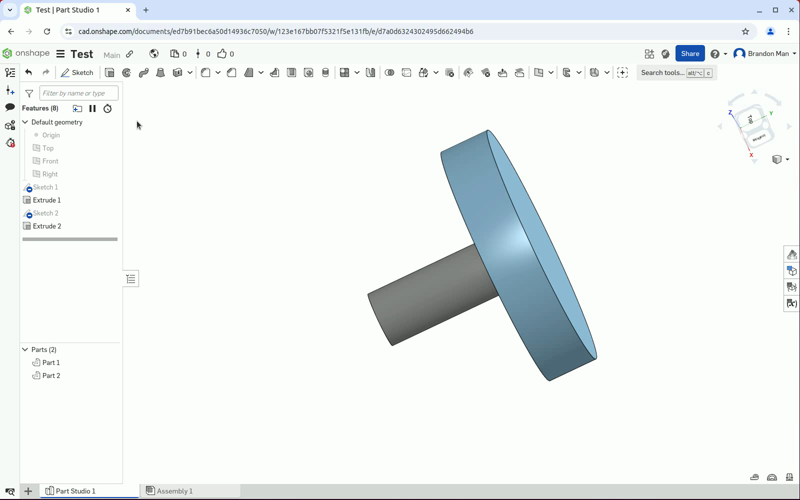
key(up, 2)
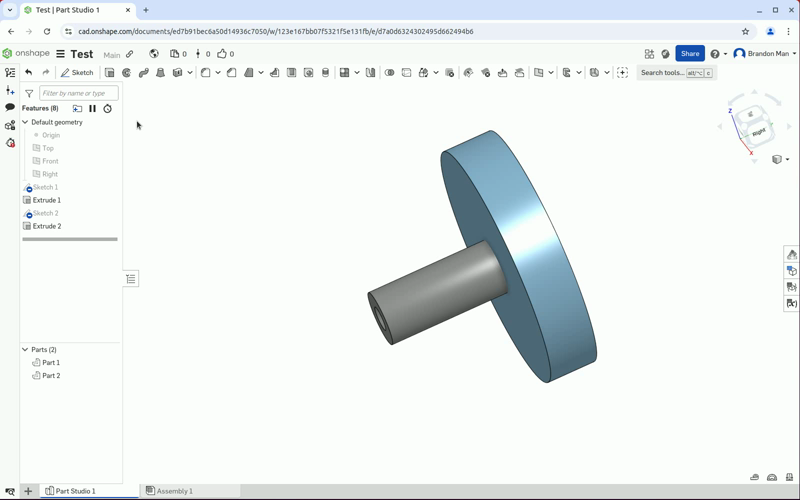
key(right, 2)
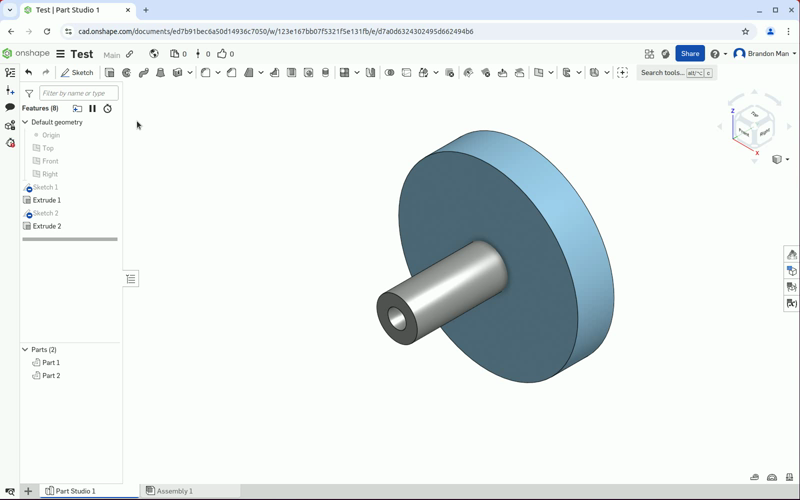
mouse_move(73, 189)
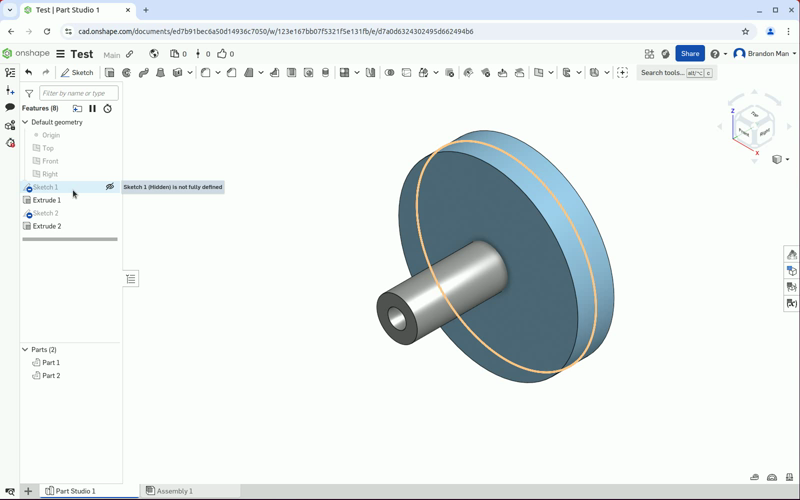
click(73, 189)